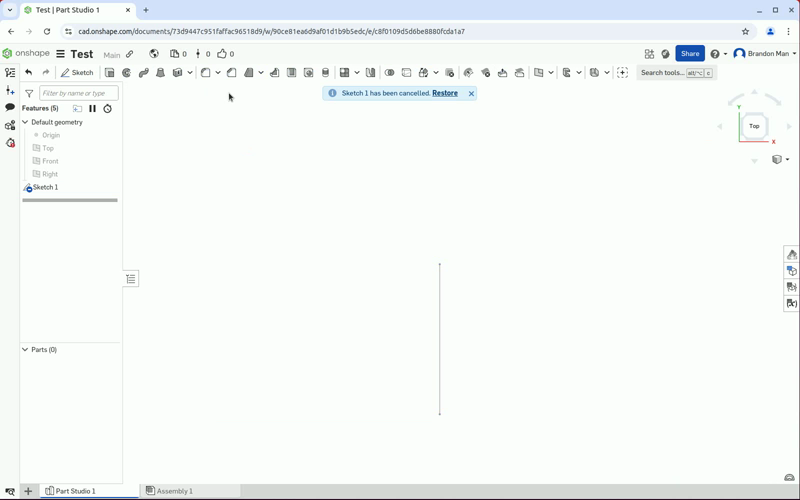
key(shift+h)
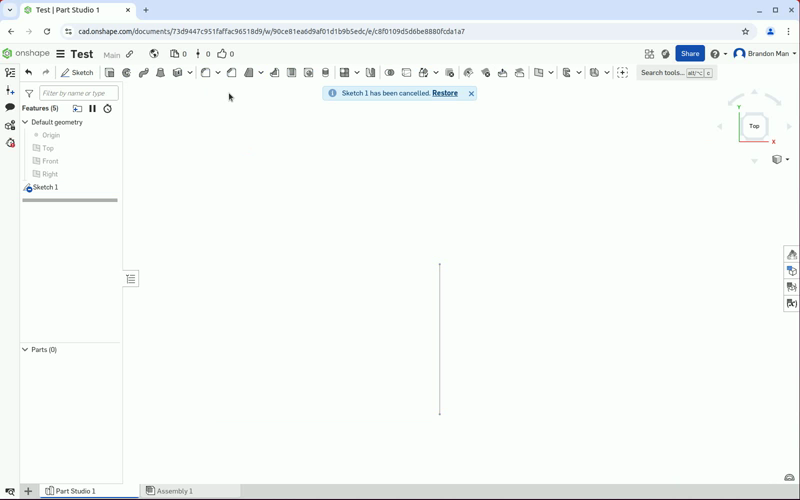
key(shift+s)
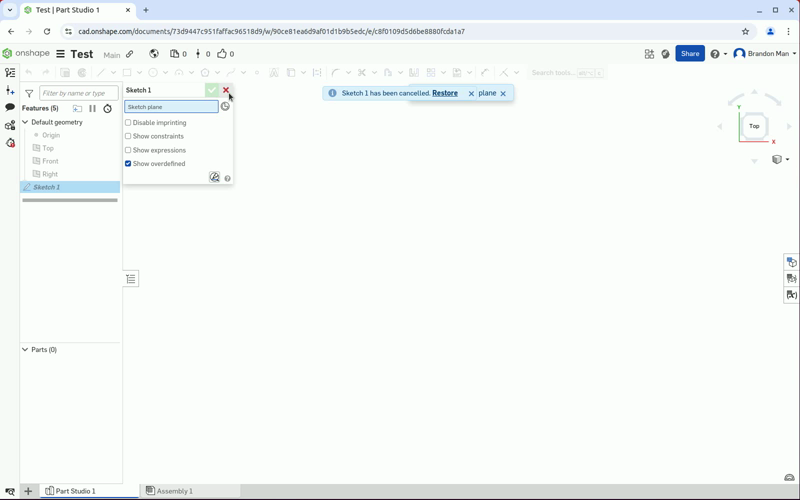
mouse_move(73, 150)
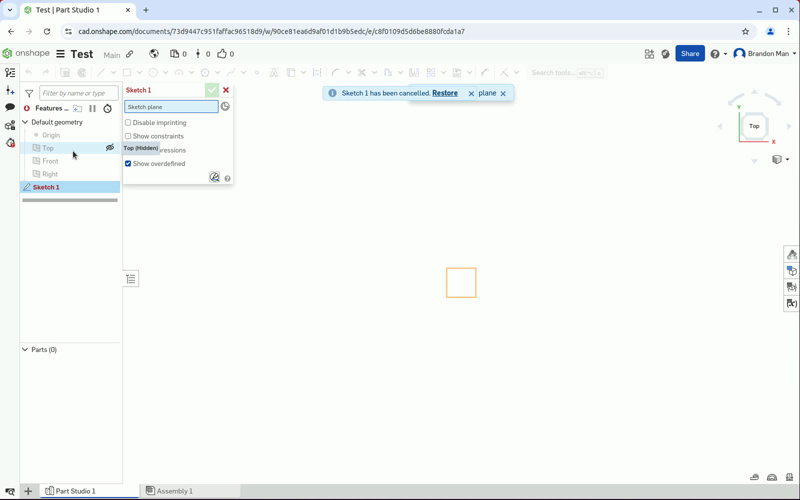
click(73, 150)
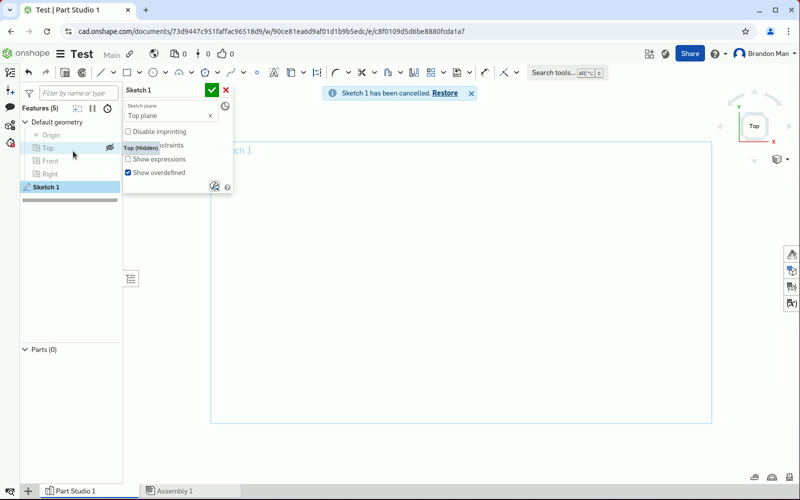
mouse_move(73, 352)
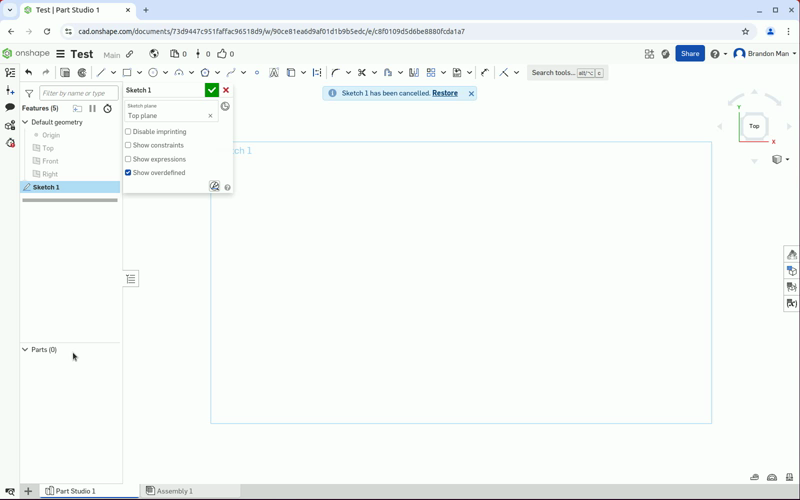
key(y)
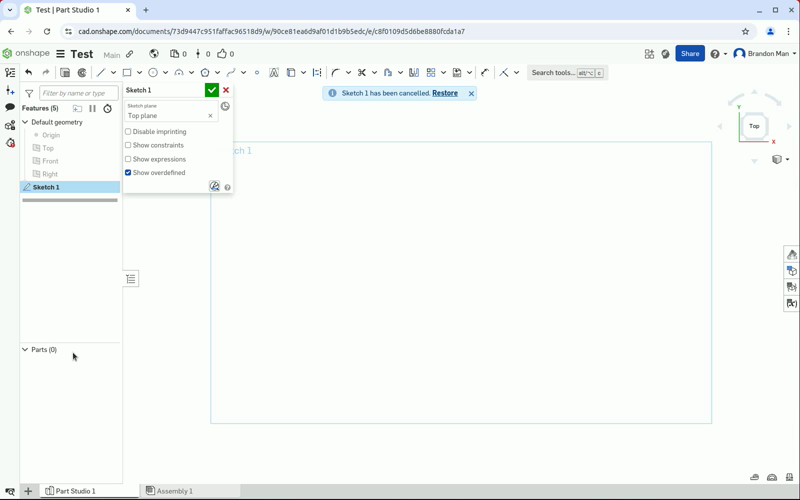
key(c)
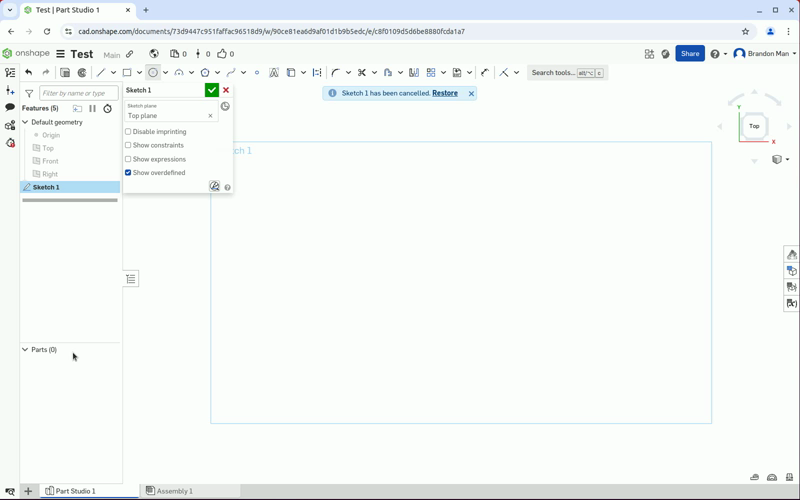
key_down(shift)
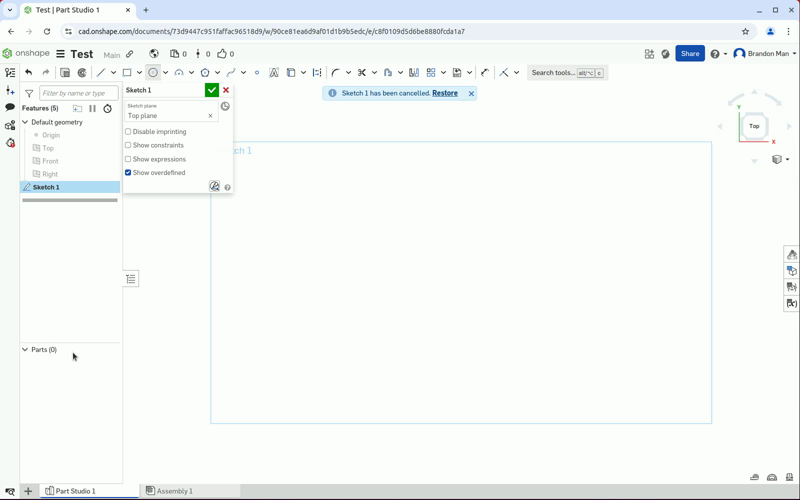
mouse_move(461, 282)
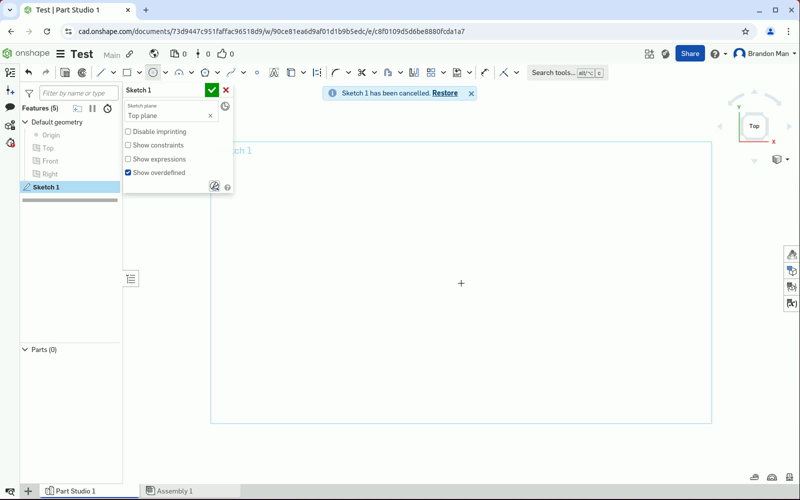
click(461, 282)
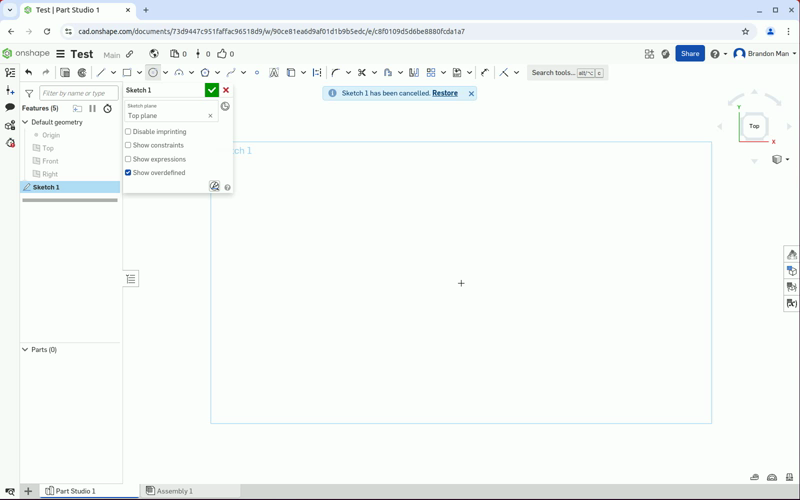
key_up(shift)
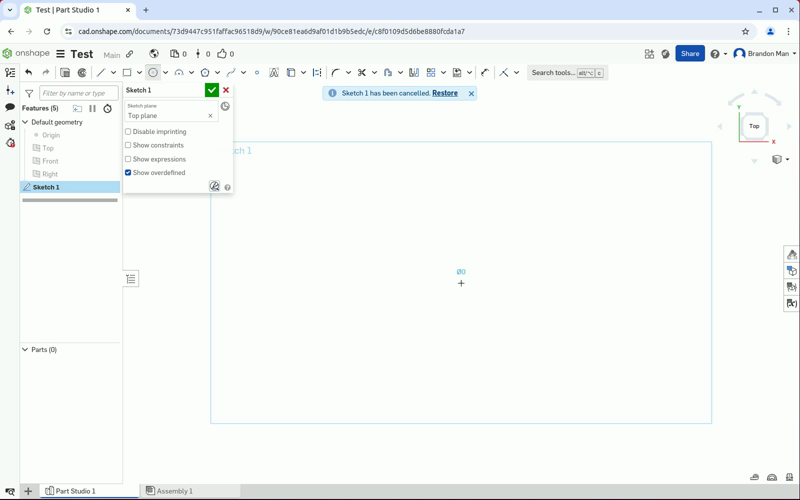
mouse_move(503, 282)
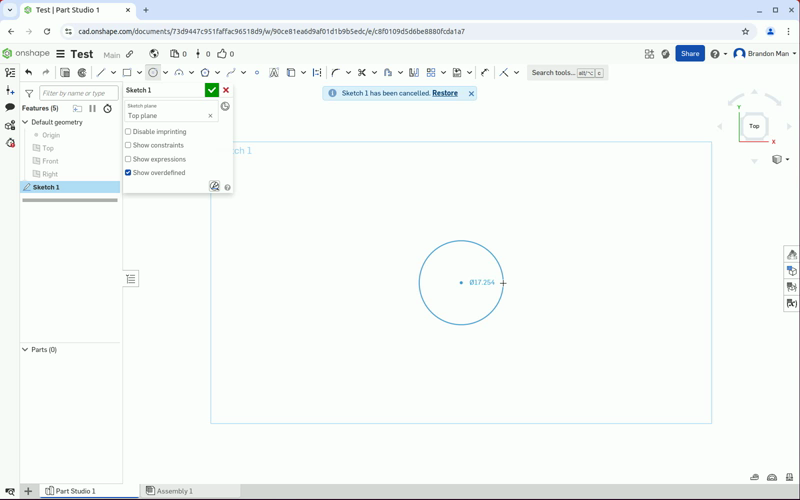
click(503, 282)
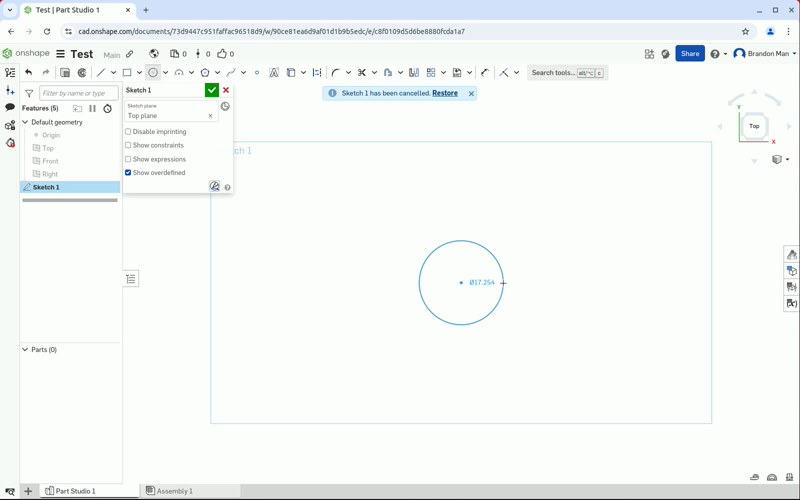
key(esc)
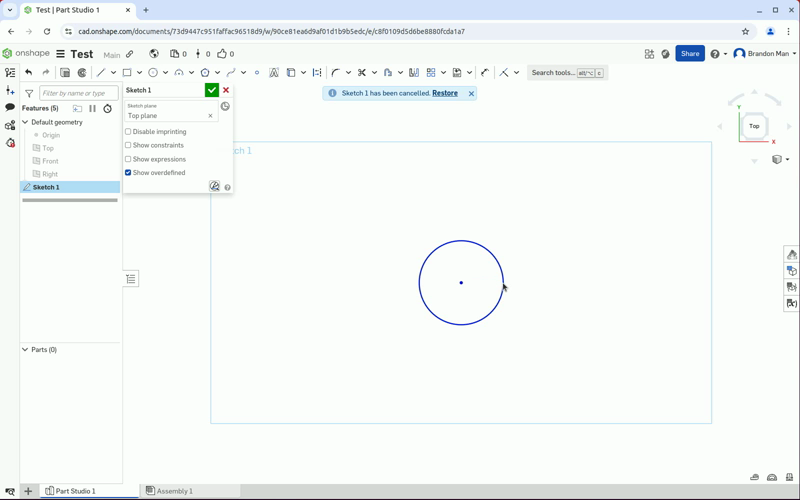
key(c)
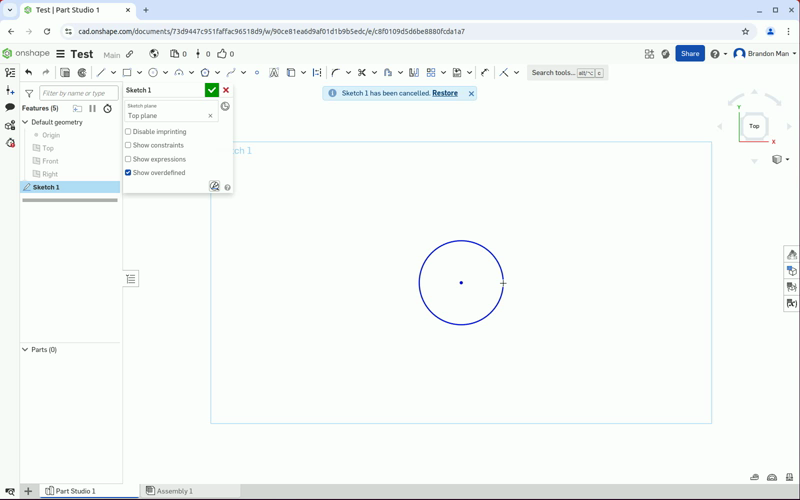
key_down(shift)
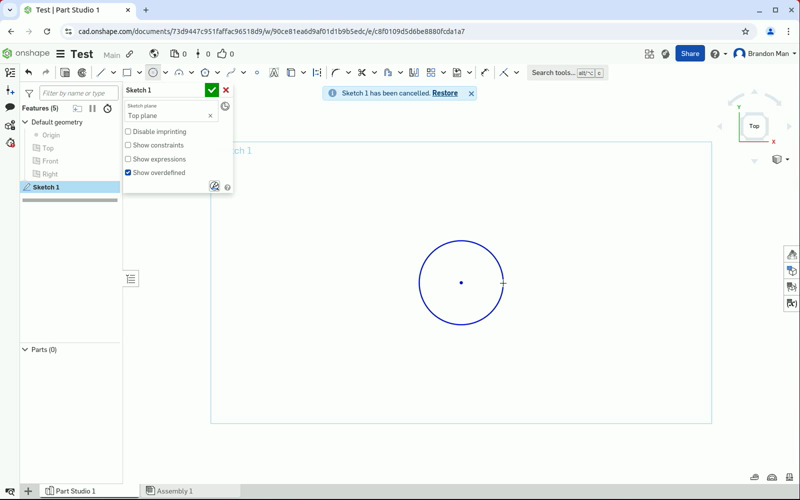
mouse_move(461, 282)
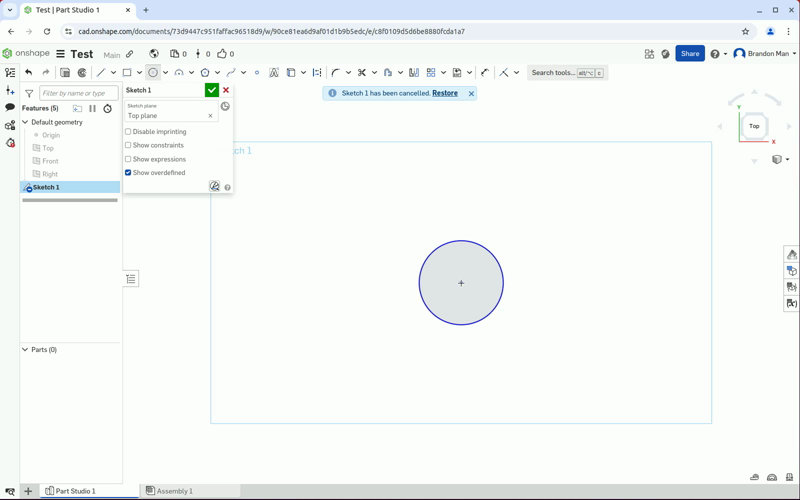
click(461, 282)
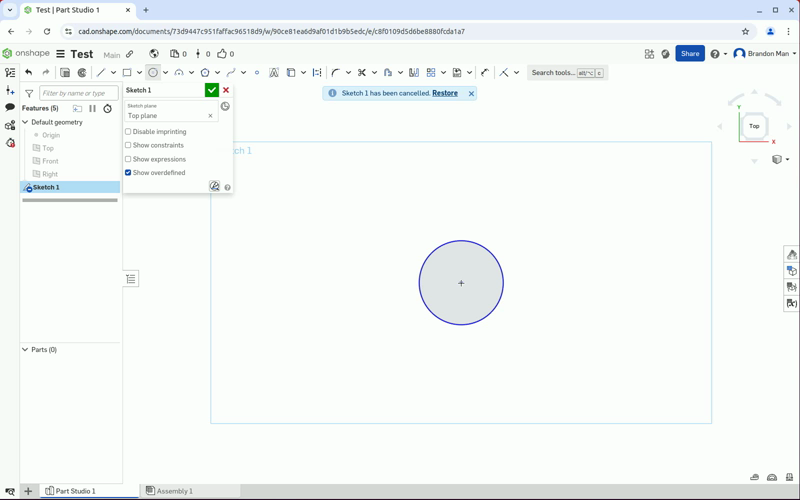
key_up(shift)
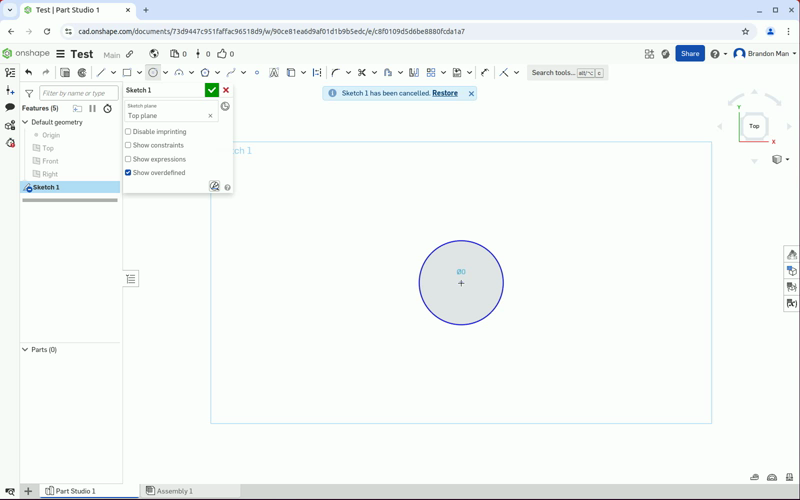
mouse_move(482, 282)
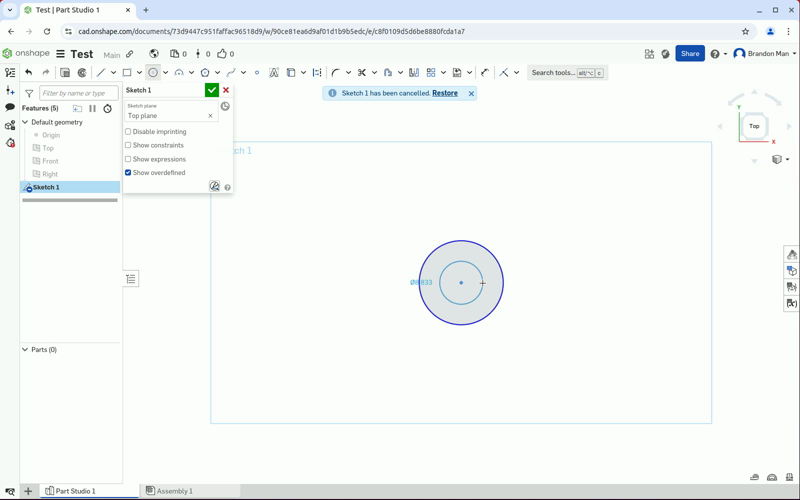
click(482, 282)
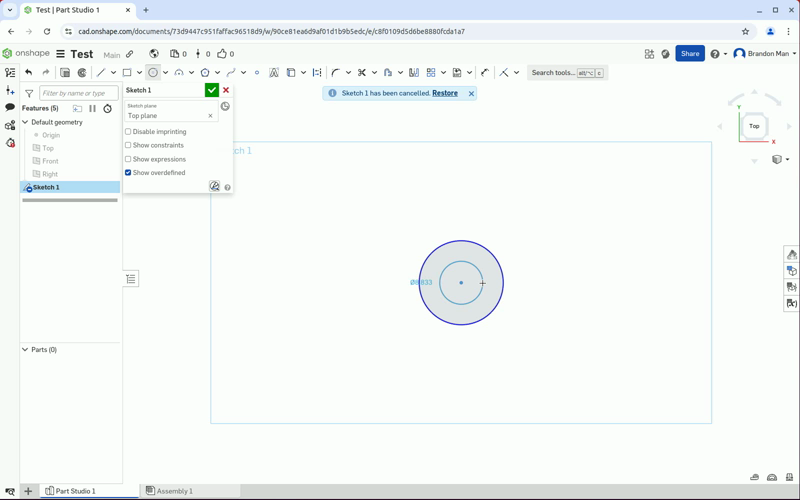
key(esc)
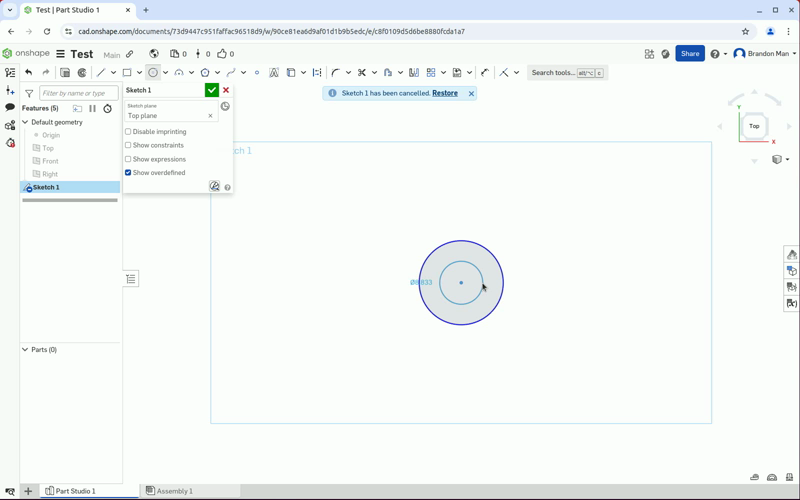
mouse_move(483, 312)
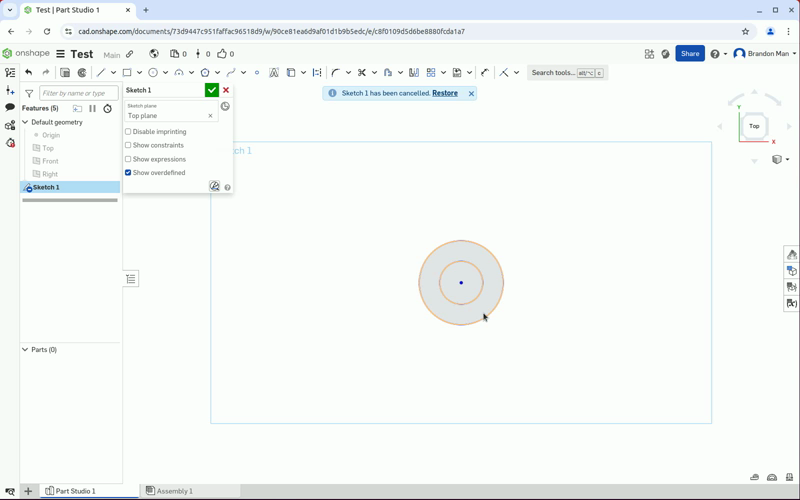
click(483, 312)
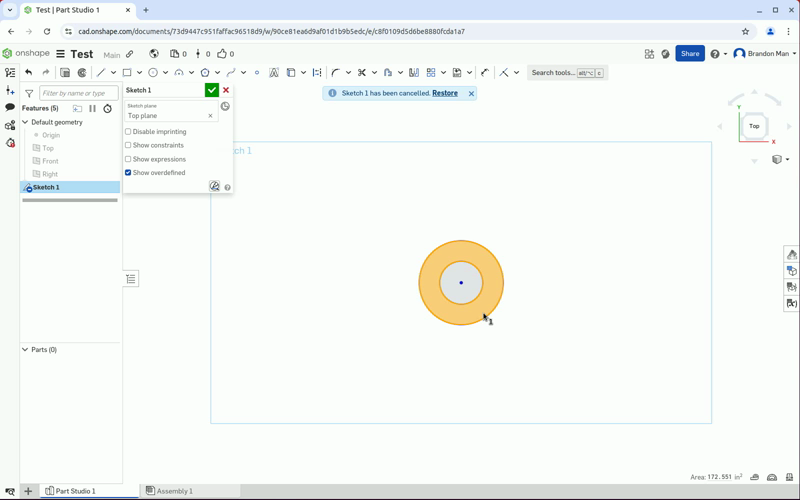
mouse_move(73, 352)
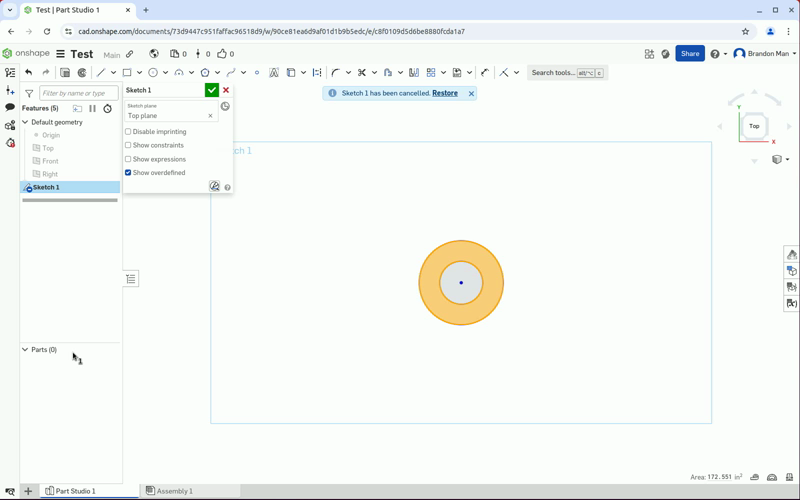
key(shift+y)
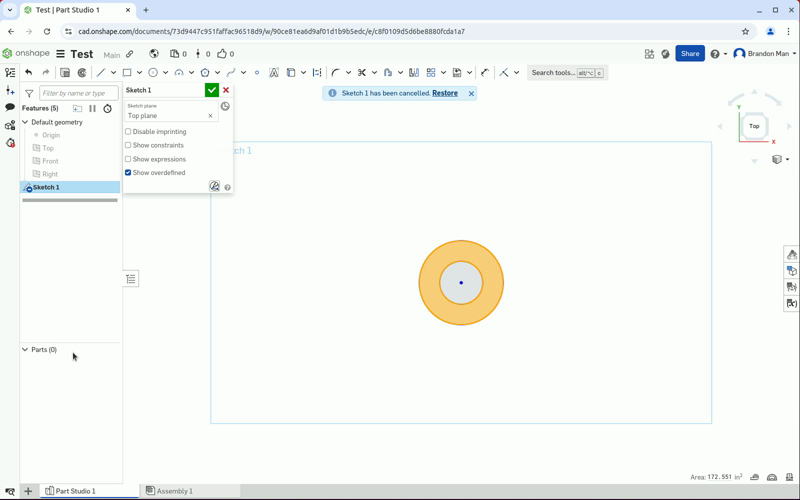
key(shift+e)
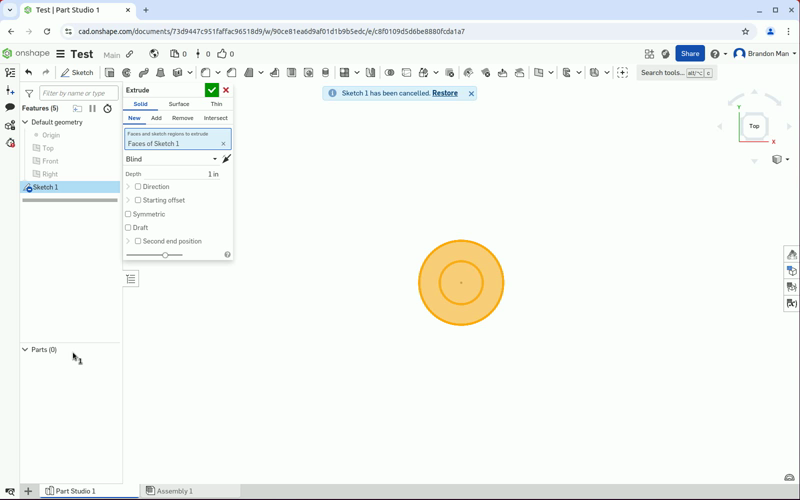
mouse_move(143, 106)
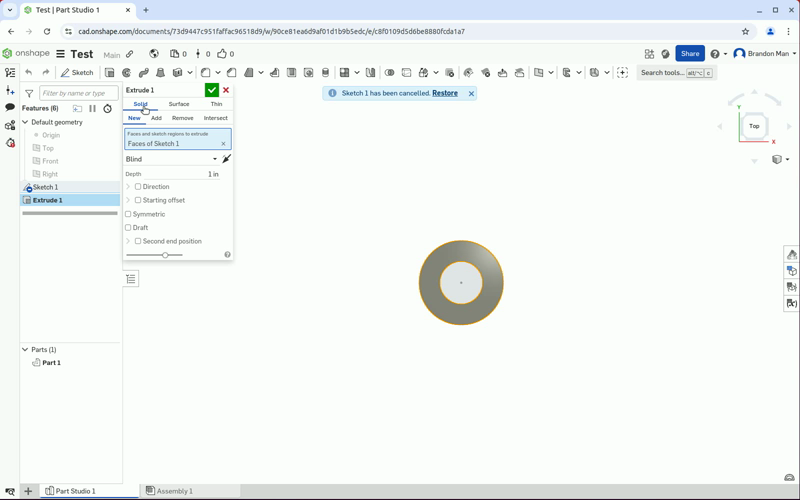
click(143, 106)
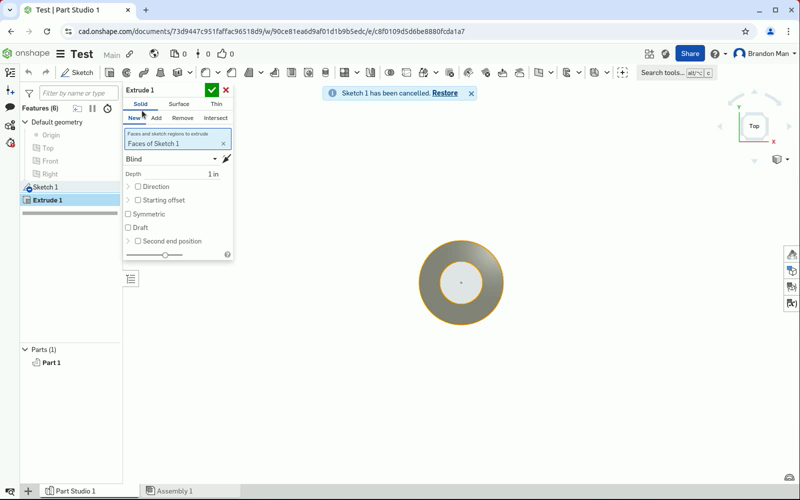
mouse_move(137, 120)
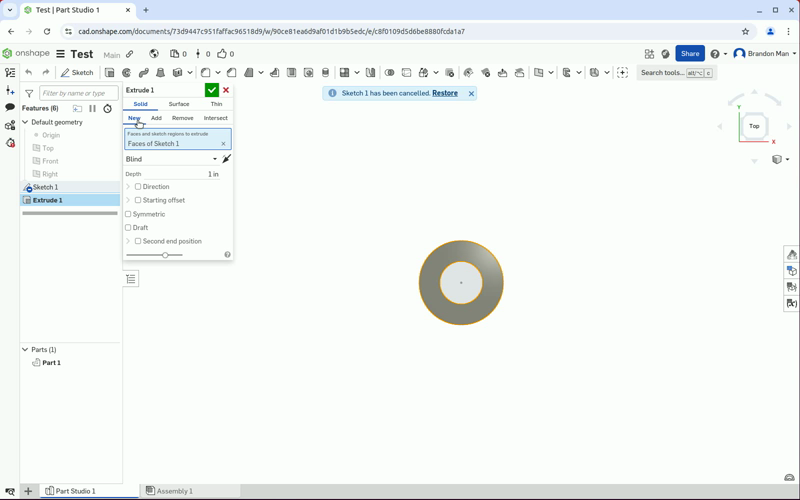
click(137, 120)
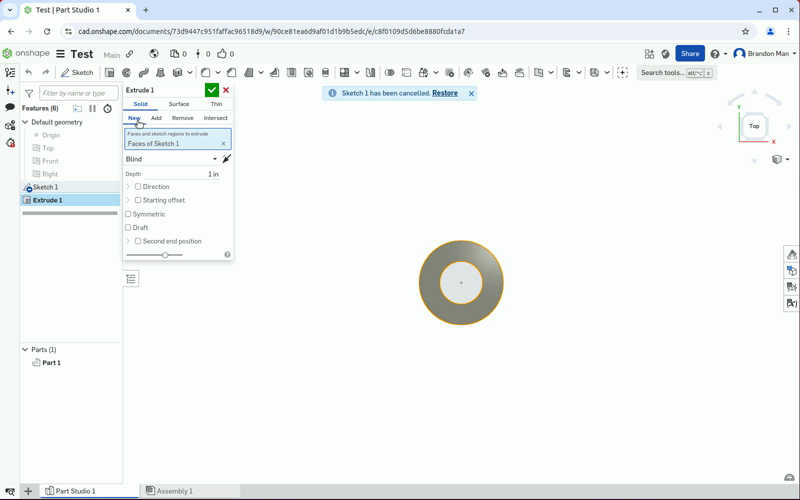
key(tab, 4)
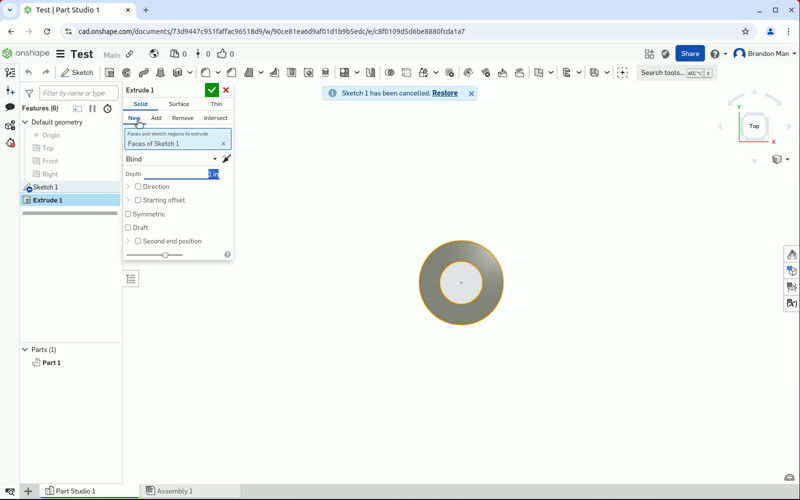
text(17.331)
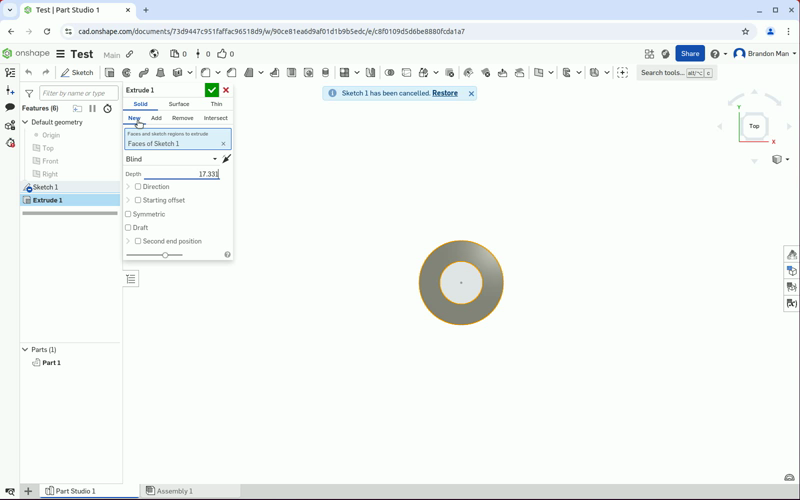
key(enter)
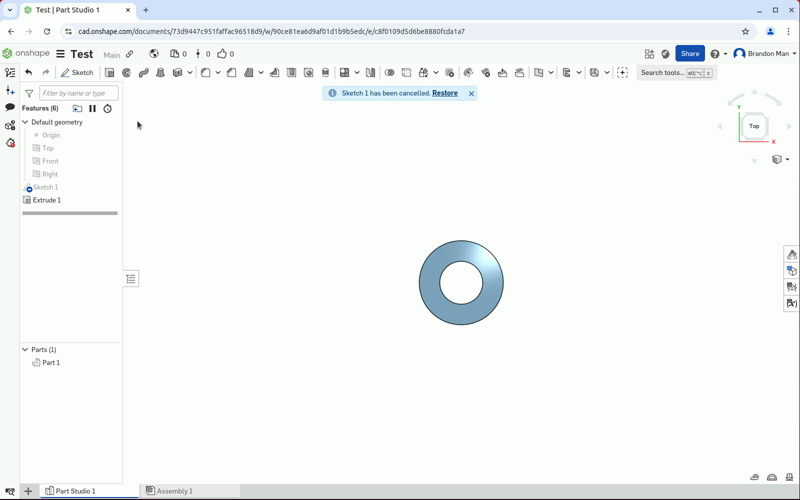
key(shift+h)
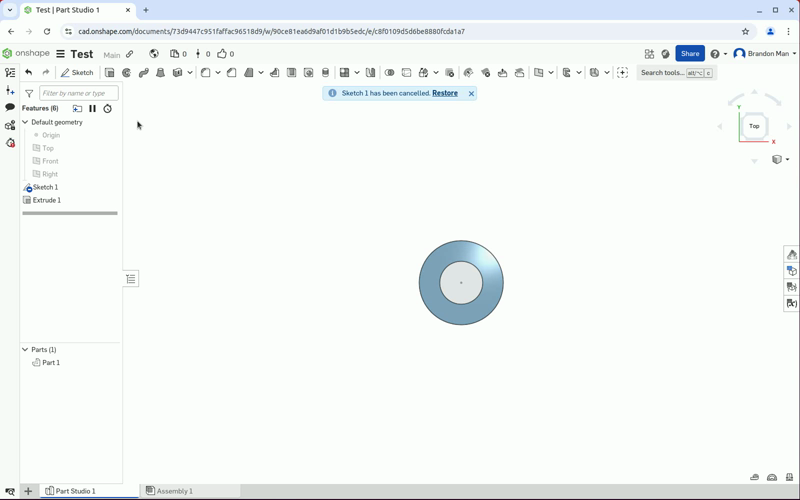
key(shift+h)
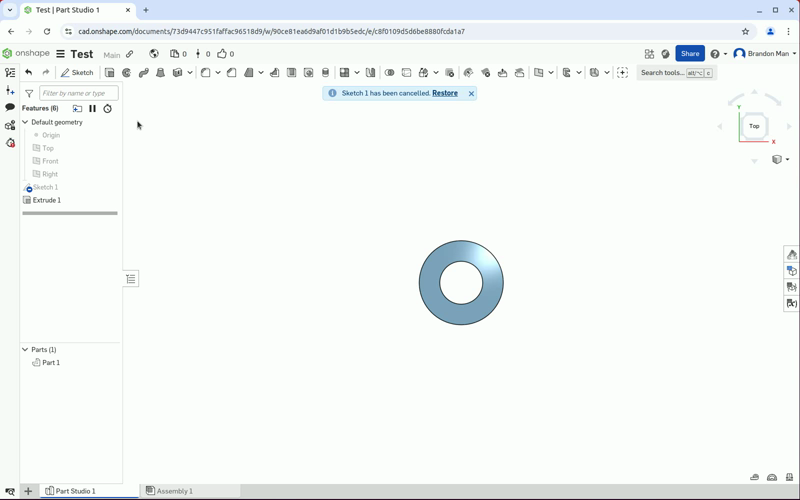
mouse_move(73, 189)
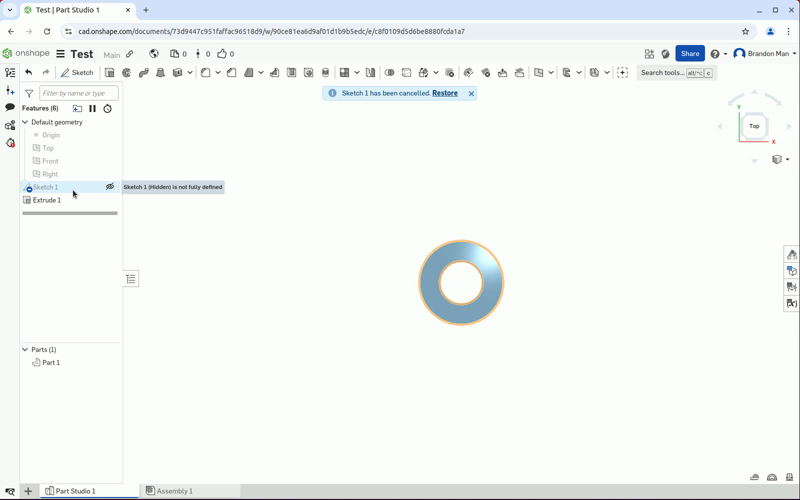
click(73, 189)
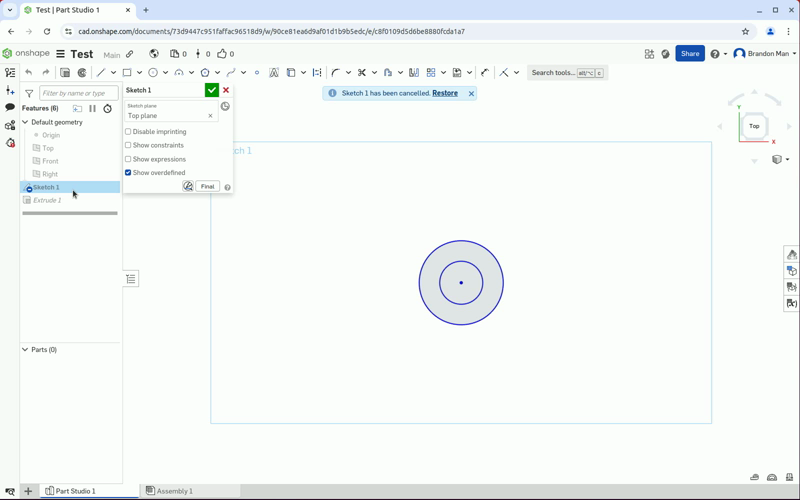
mouse_move(229, 92)
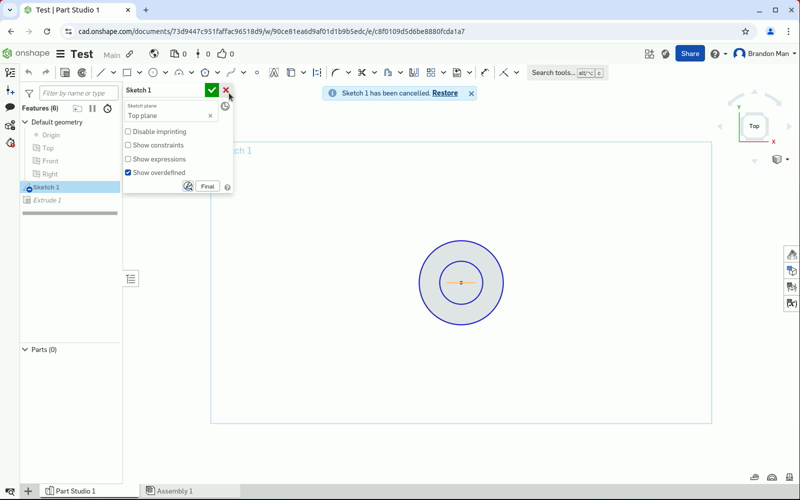
click(229, 92)
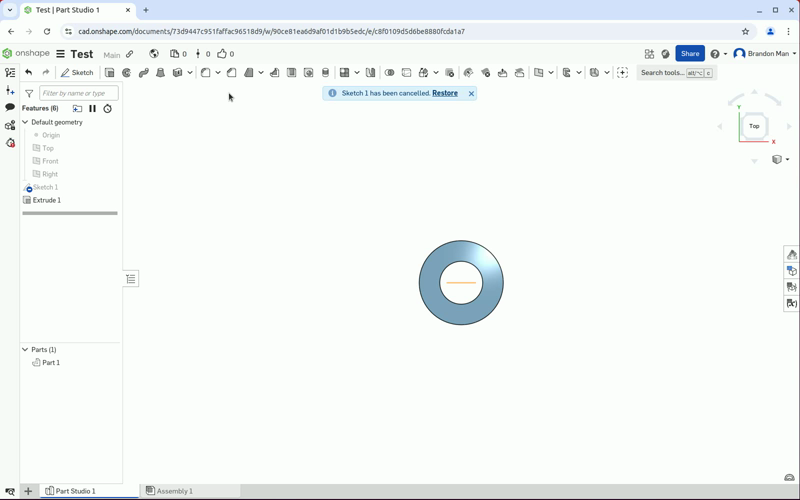
mouse_move(541, 75)
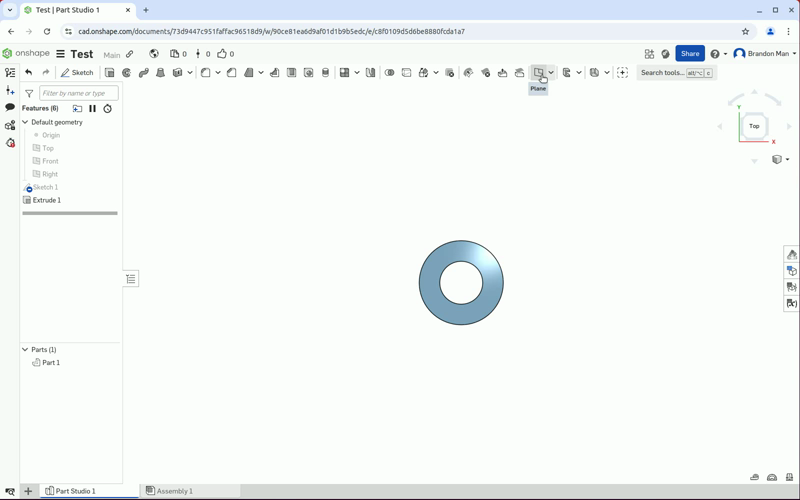
click(541, 75)
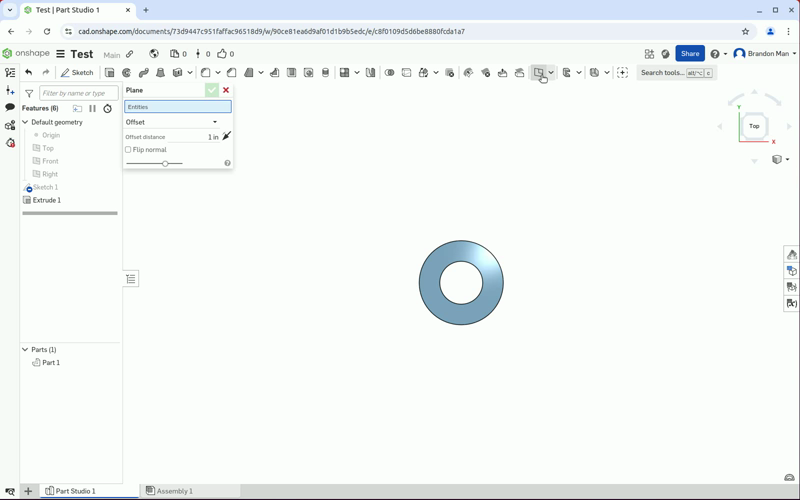
mouse_move(73, 150)
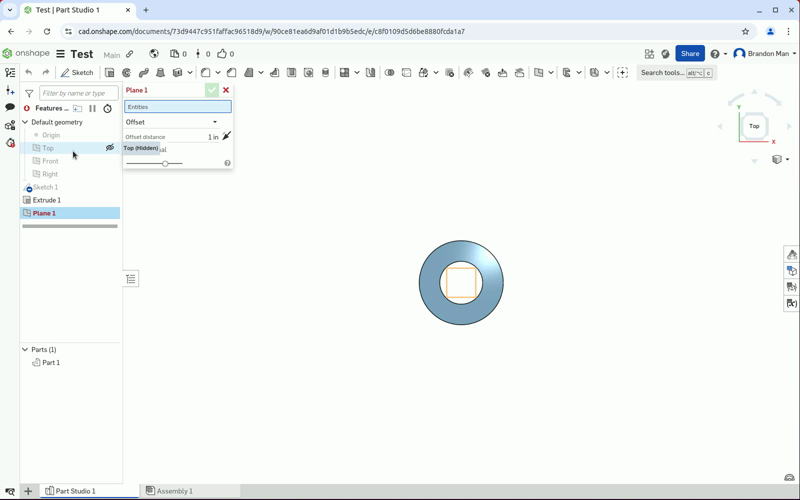
click(73, 150)
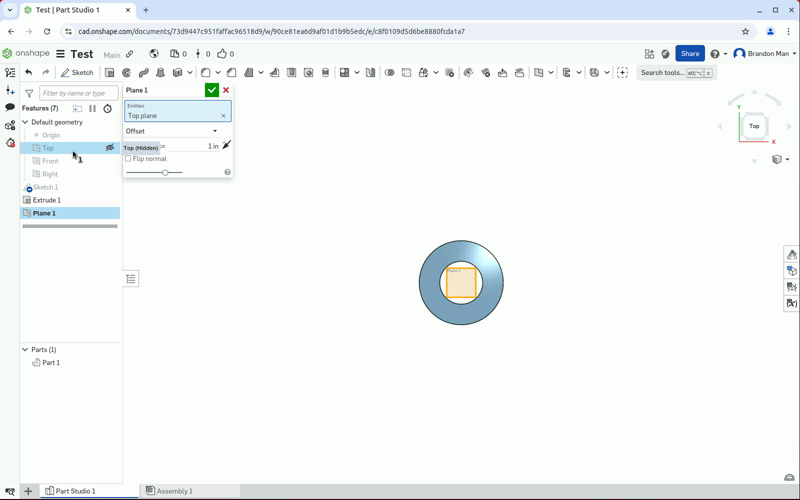
key(tab, 2)
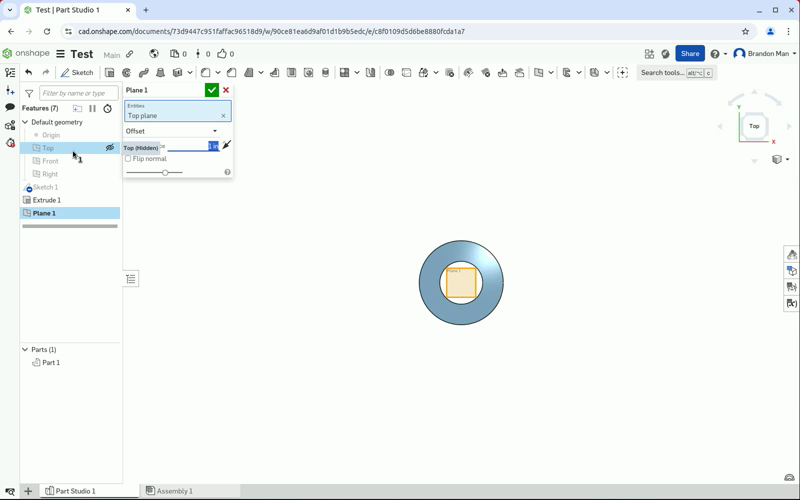
text(17.316)
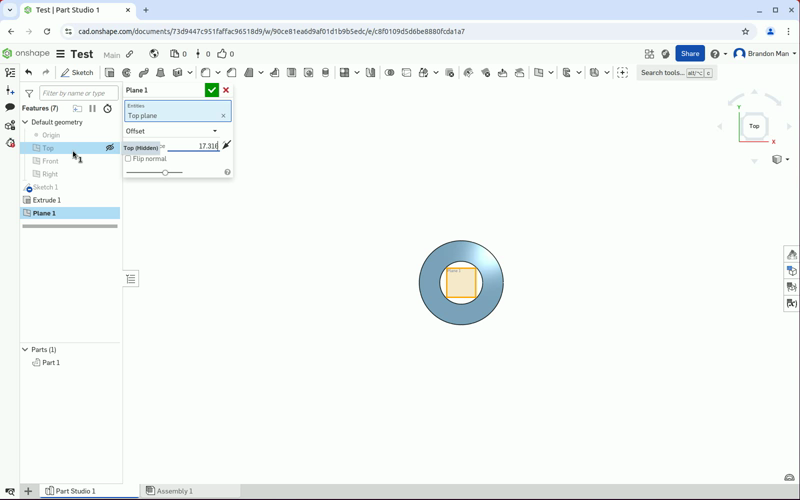
key(enter, 2)
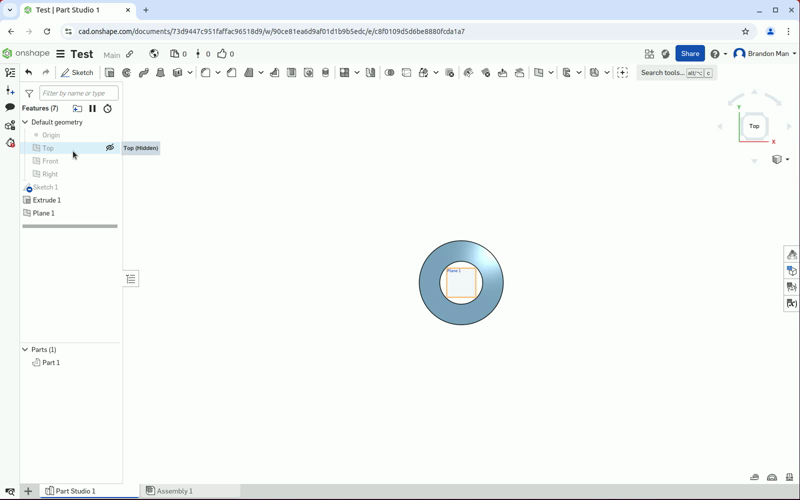
key(shift+s)
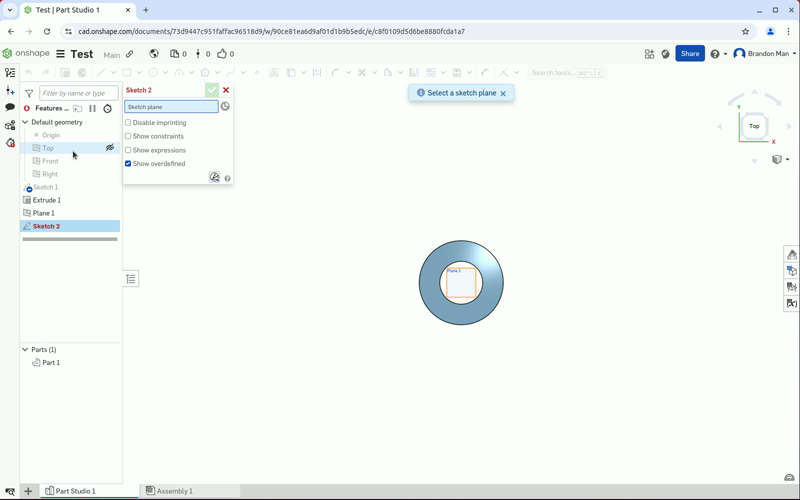
mouse_move(73, 215)
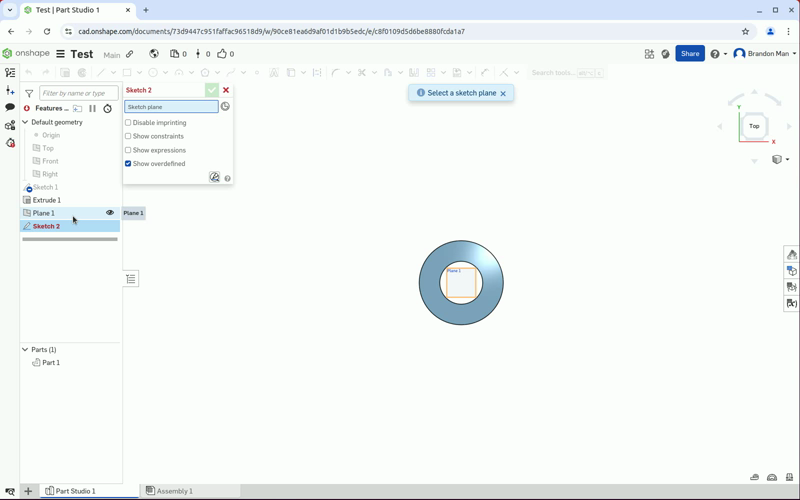
click(73, 215)
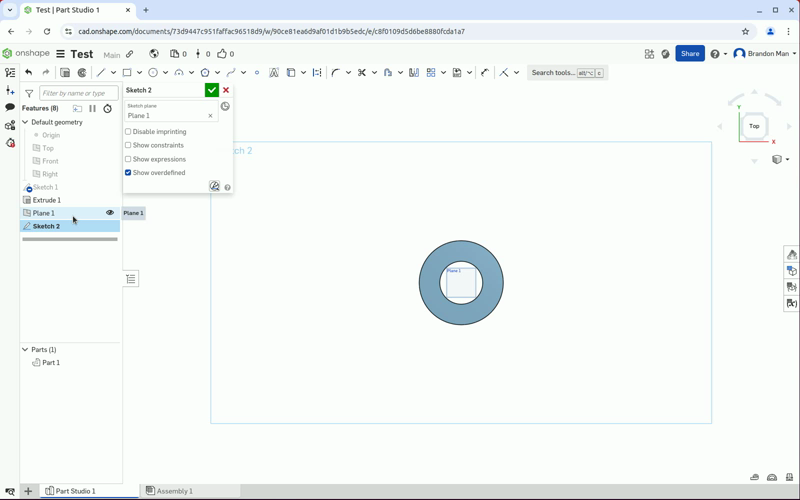
mouse_move(73, 352)
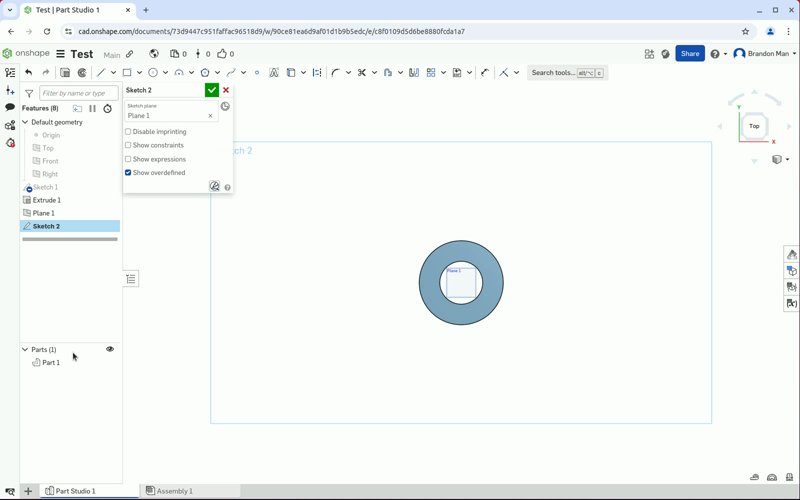
key(y)
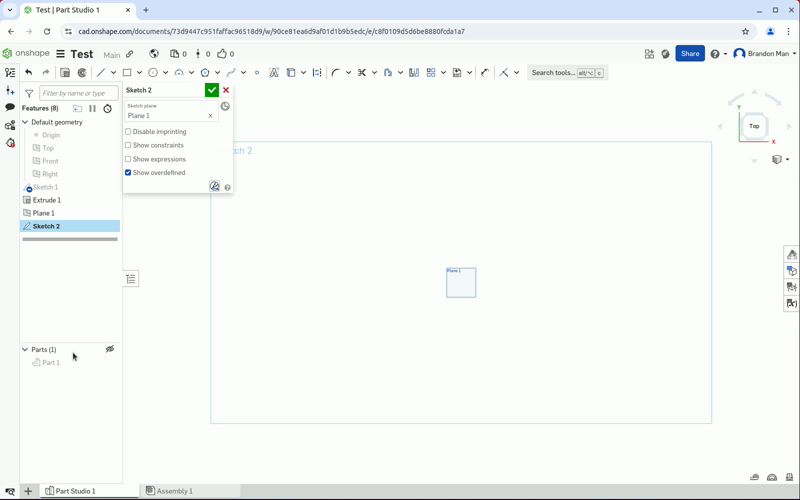
key(c)
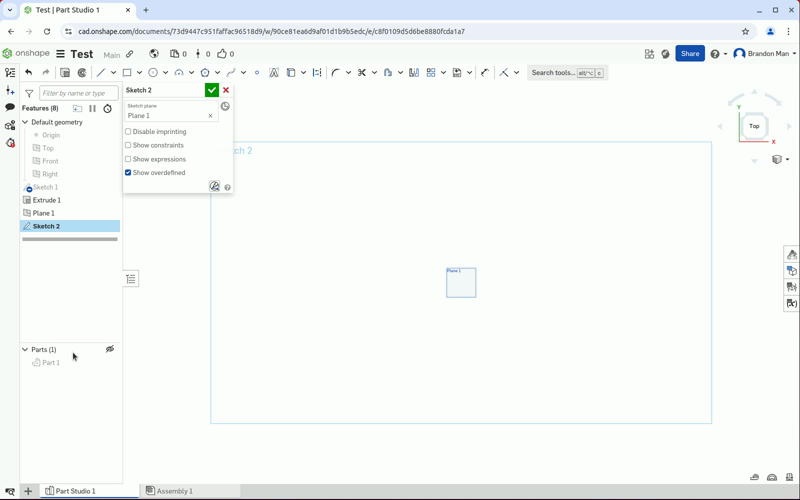
key_down(shift)
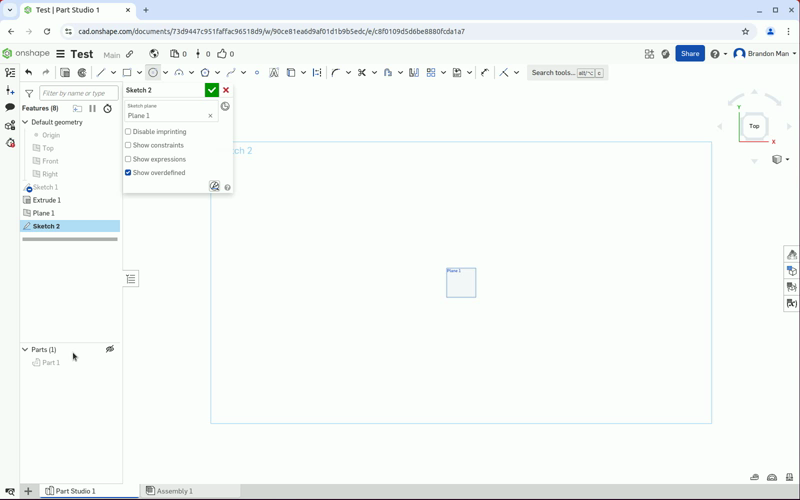
mouse_move(461, 282)
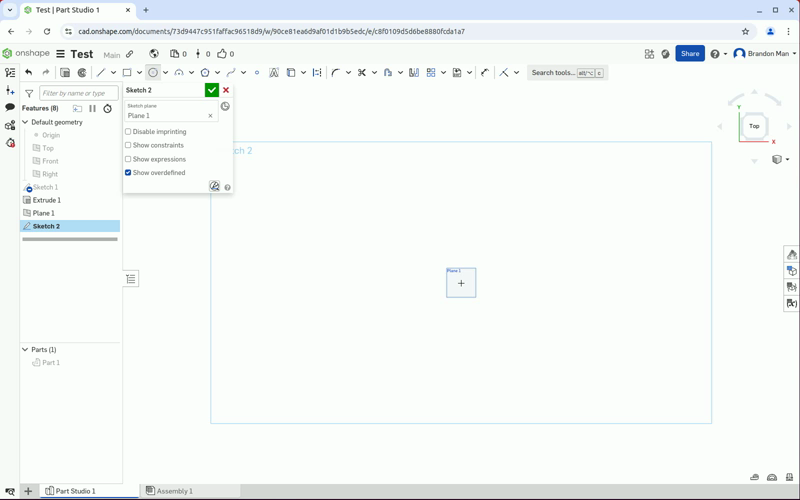
click(461, 282)
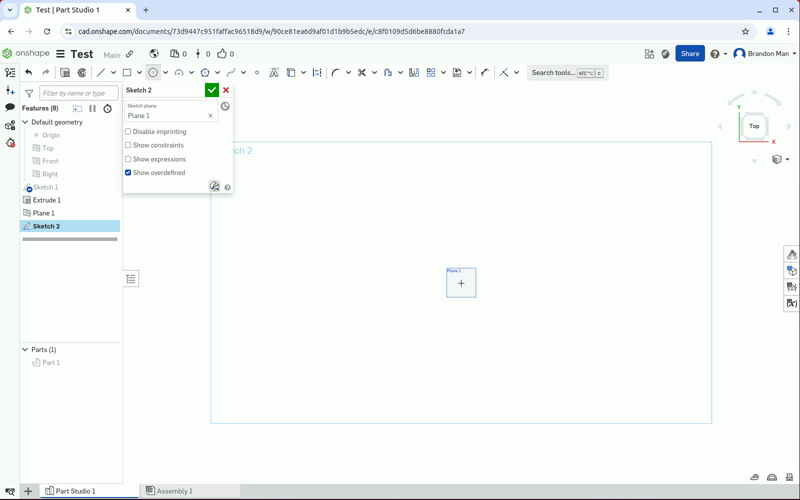
key_up(shift)
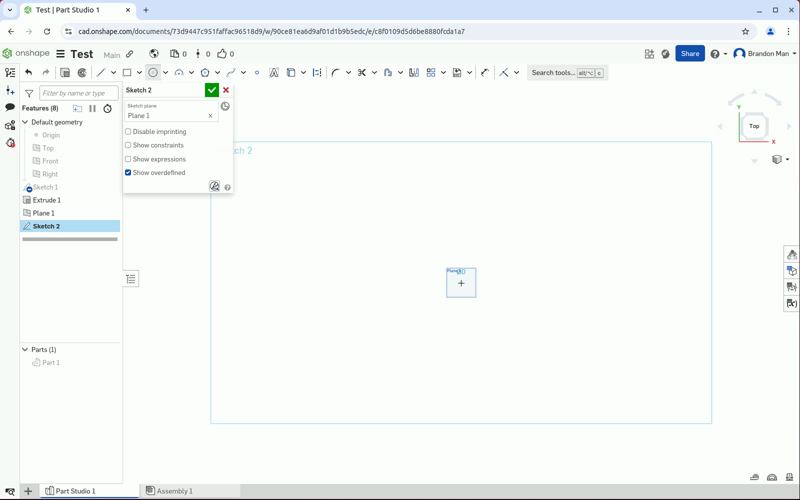
mouse_move(503, 282)
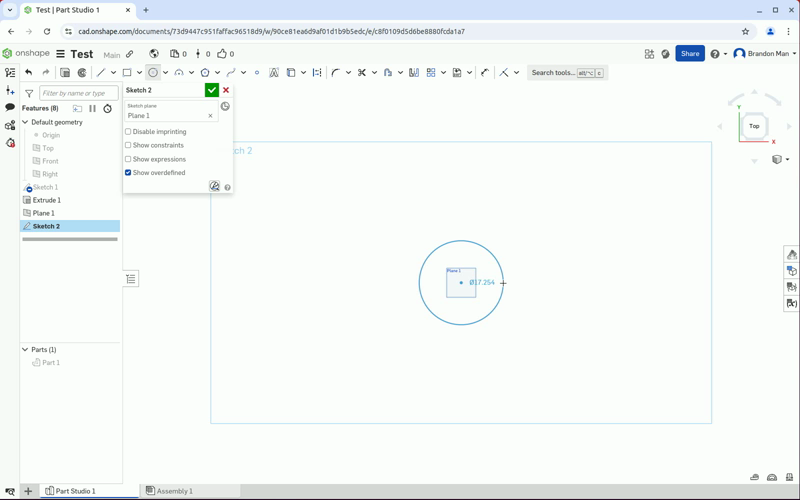
click(503, 282)
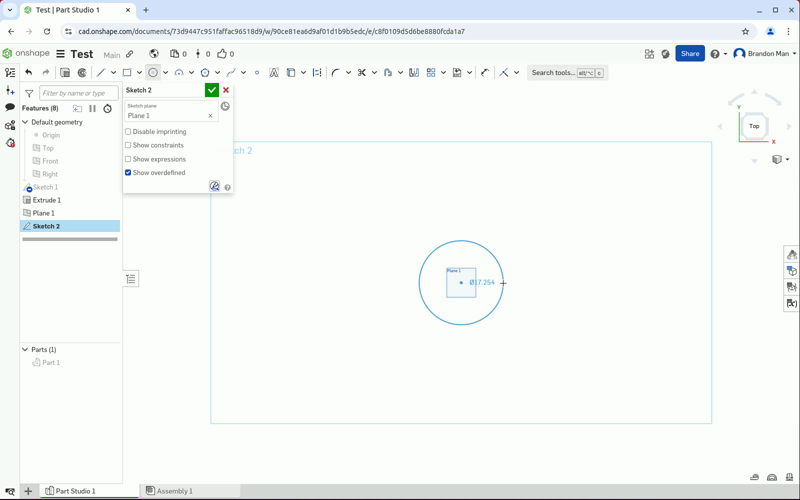
key(esc)
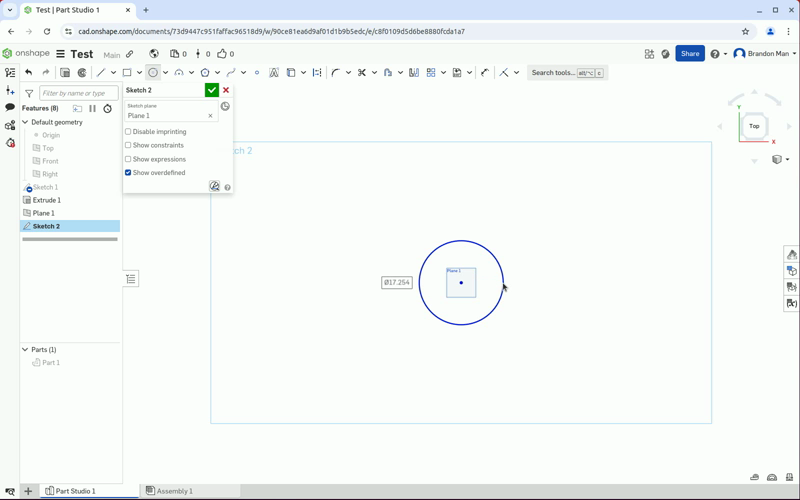
key(c)
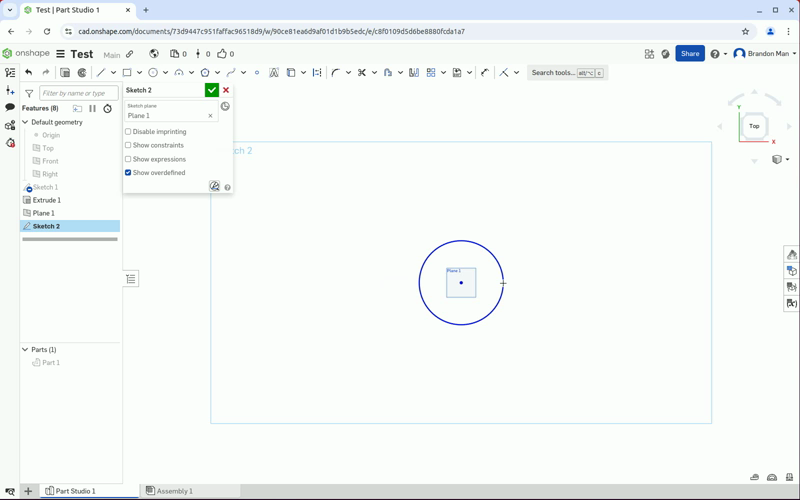
key_down(shift)
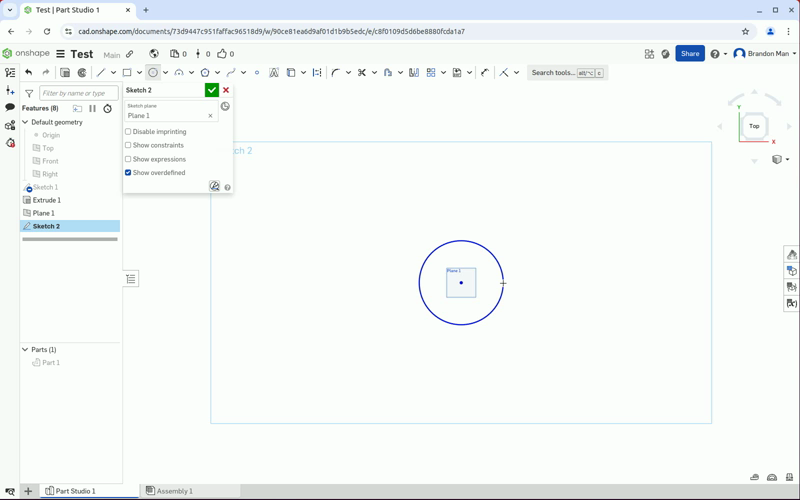
mouse_move(461, 282)
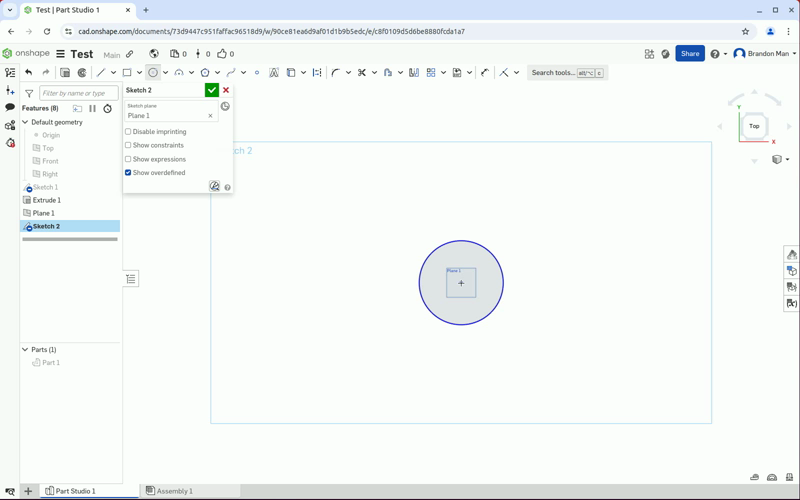
click(461, 282)
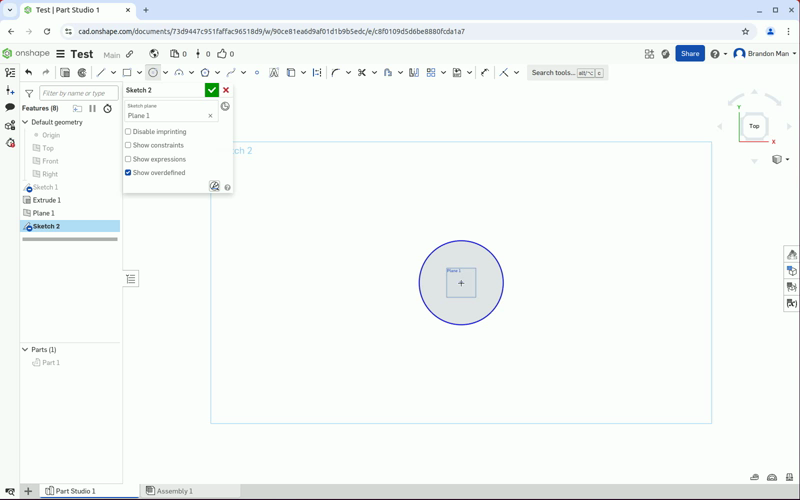
key_up(shift)
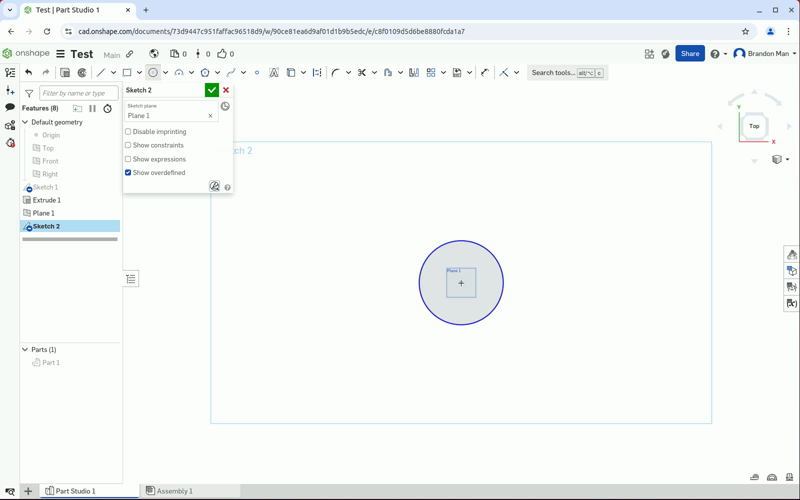
mouse_move(489, 282)
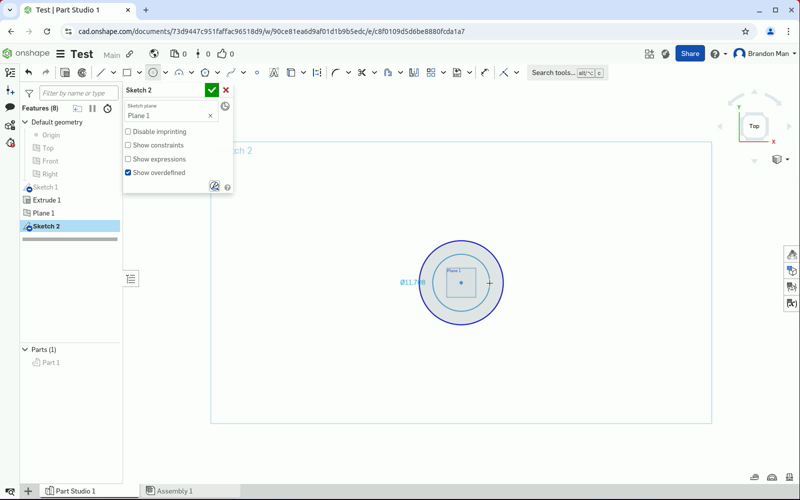
click(489, 282)
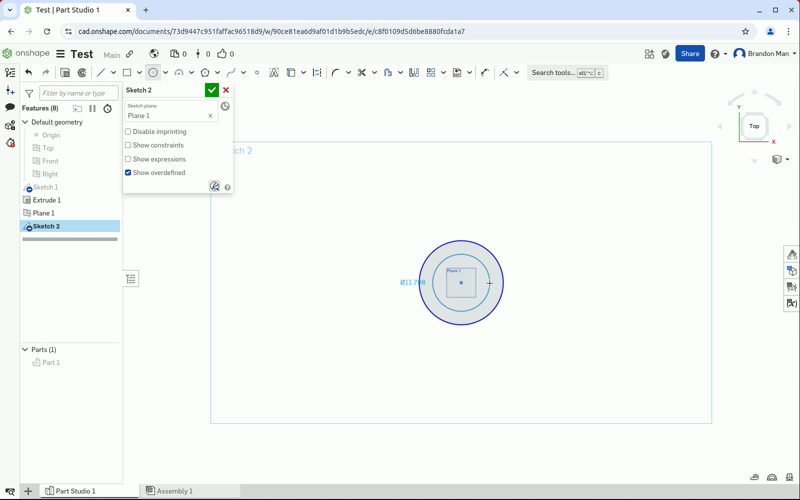
key(esc)
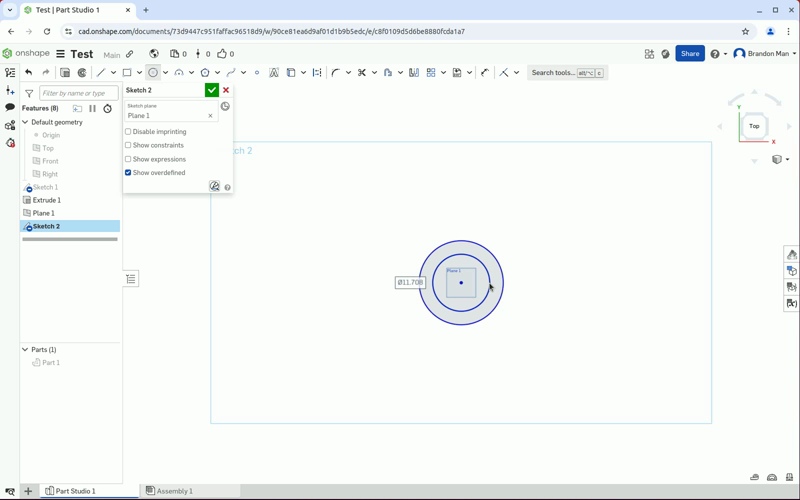
mouse_move(466, 318)
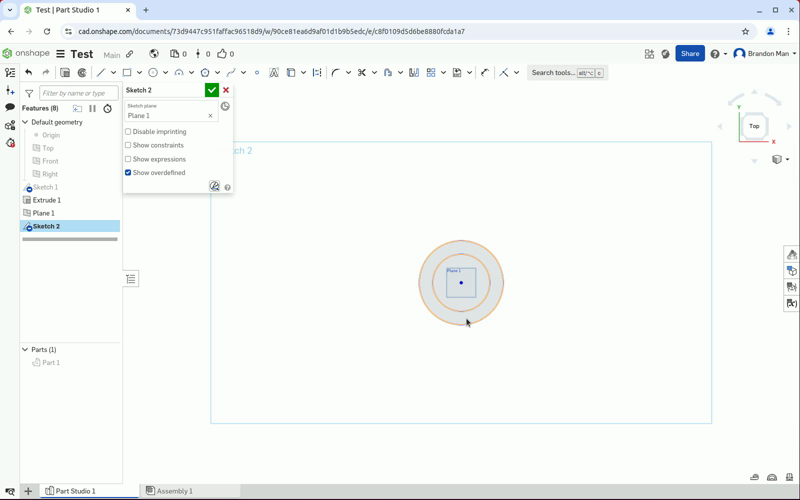
click(466, 318)
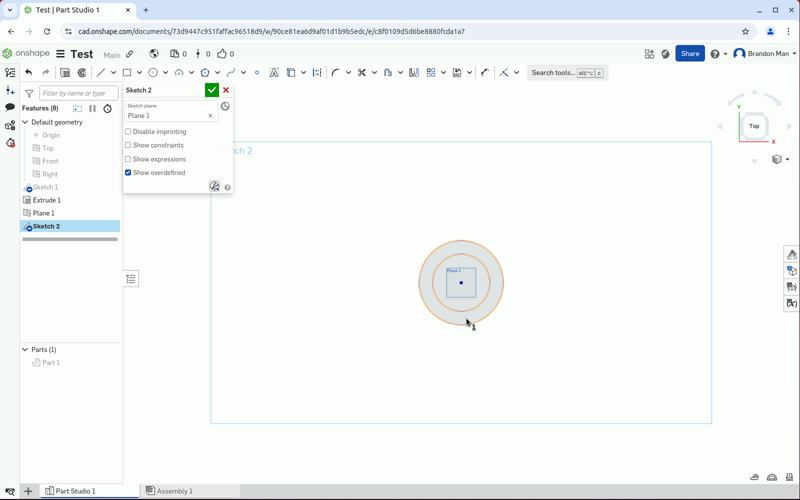
mouse_move(73, 352)
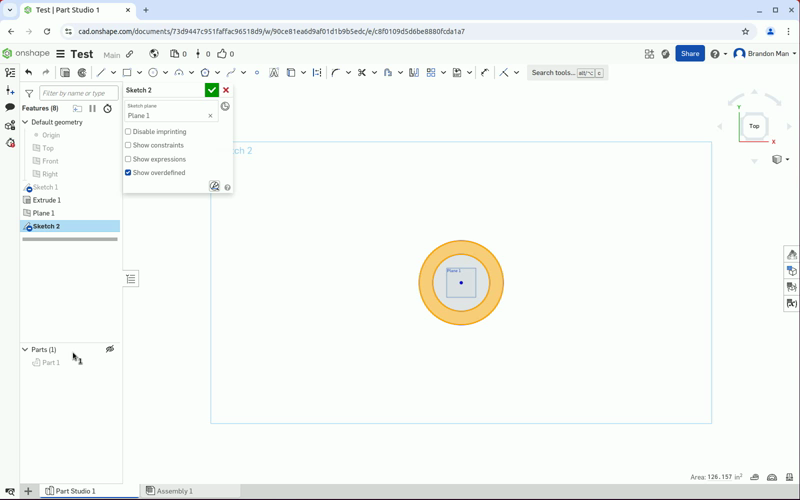
key(shift+y)
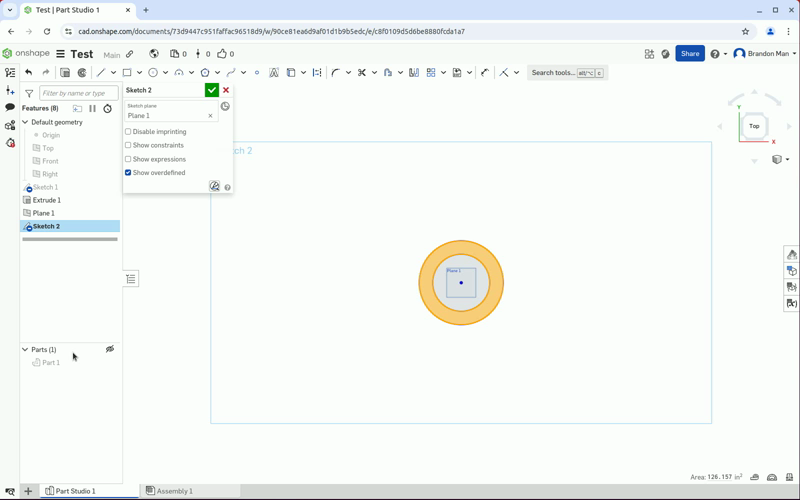
key(shift+e)
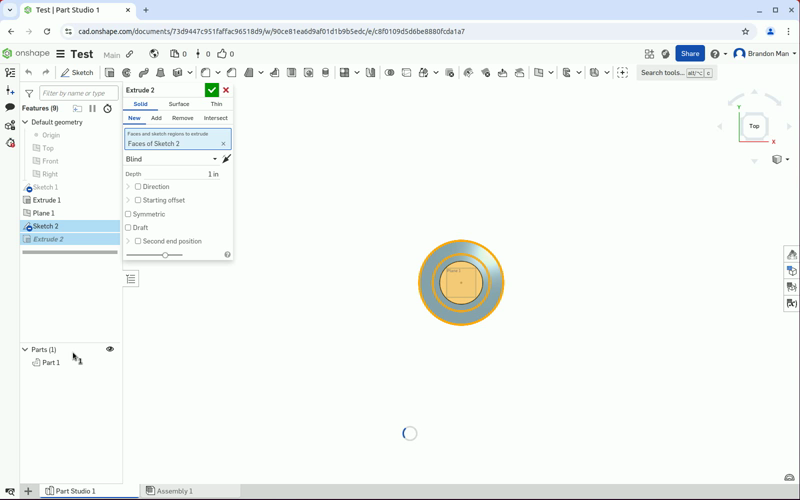
mouse_move(143, 106)
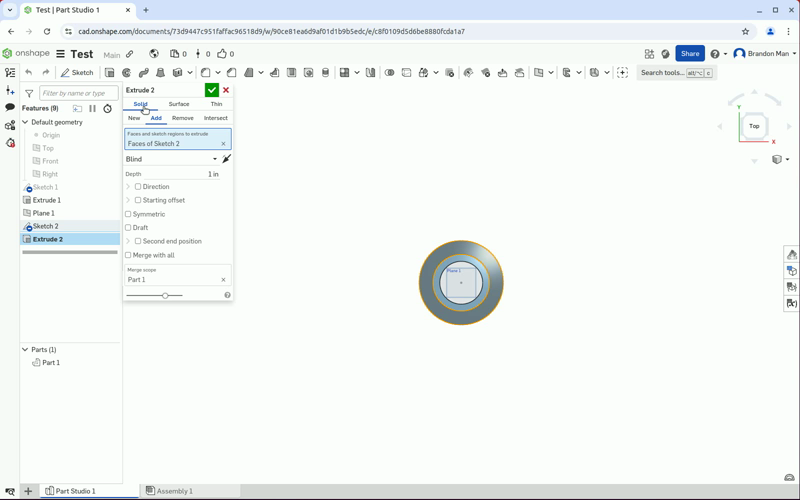
click(143, 106)
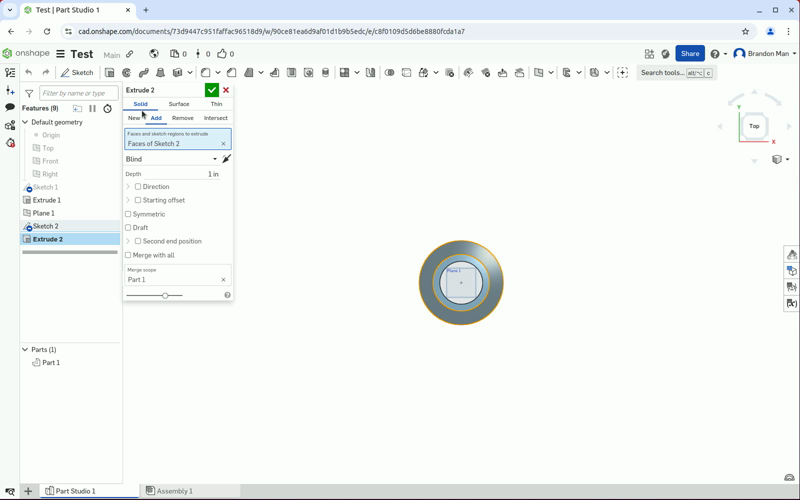
mouse_move(137, 120)
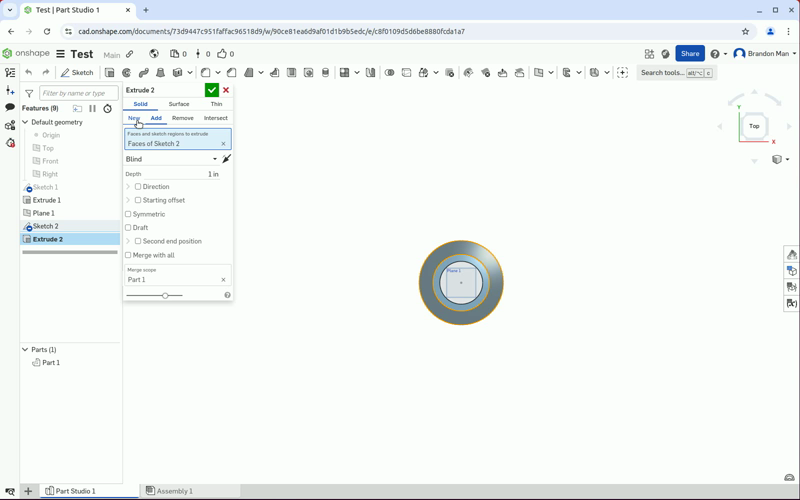
click(137, 120)
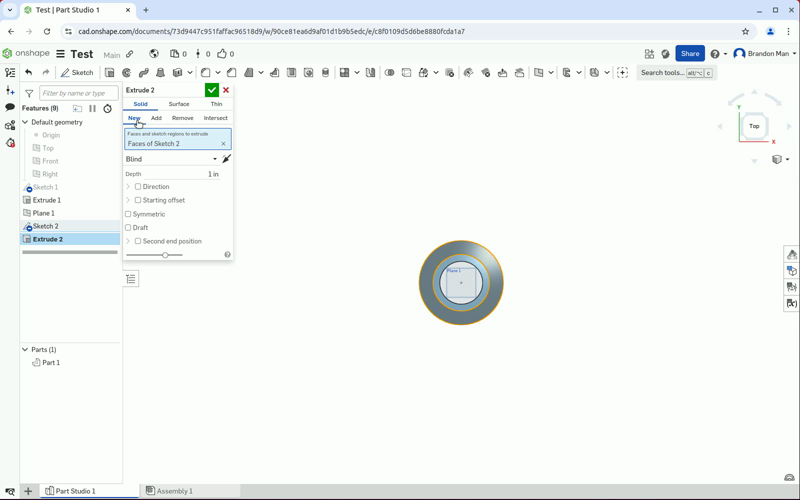
key(tab, 4)
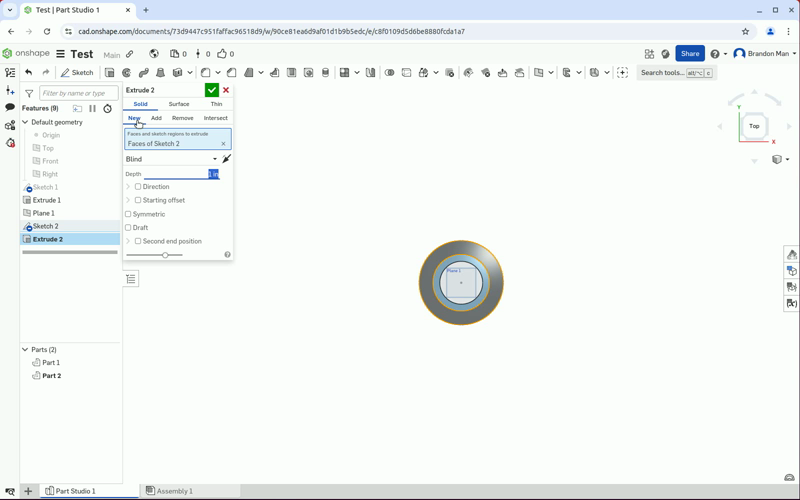
text(2.889)
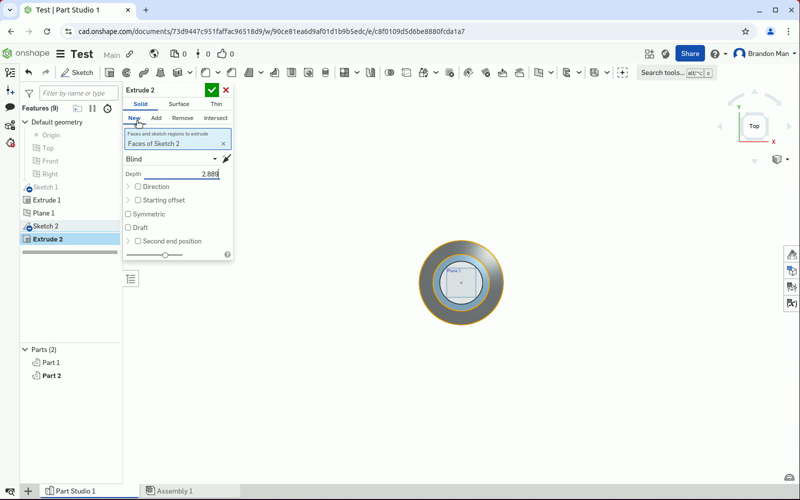
key(enter)
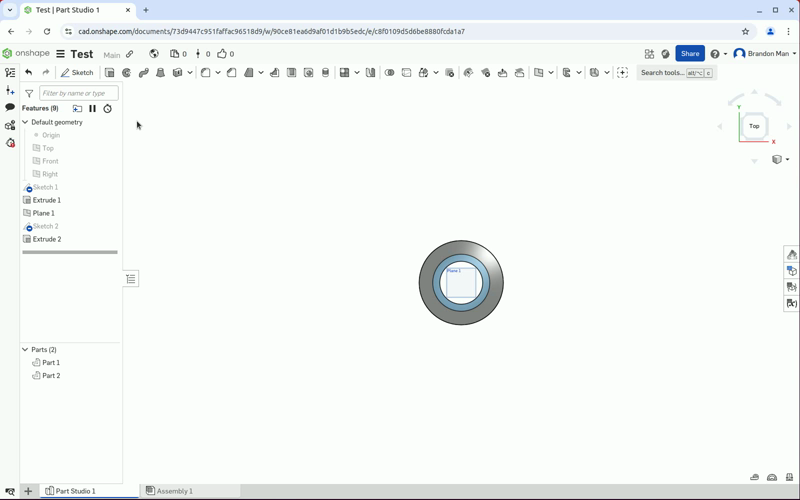
key(shift+h)
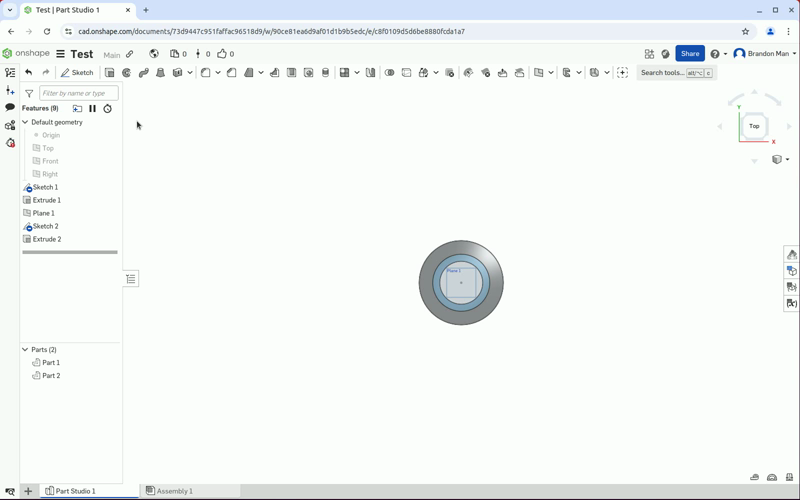
key(shift+h)
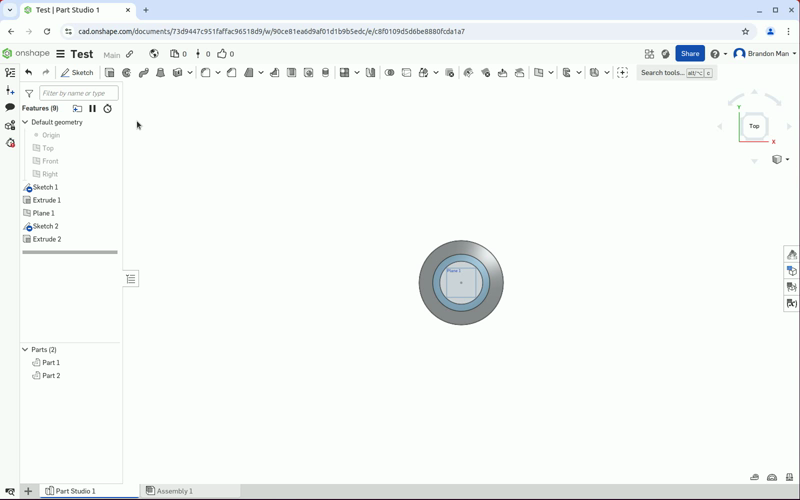
key(shift+7)
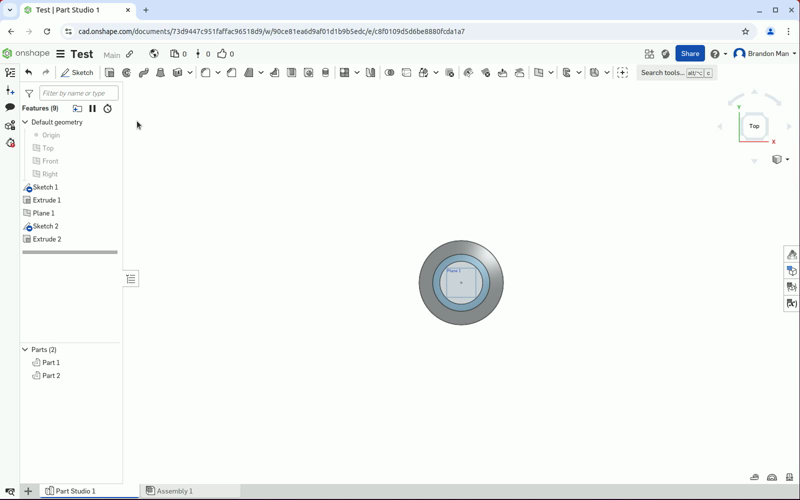
key(up, 3)
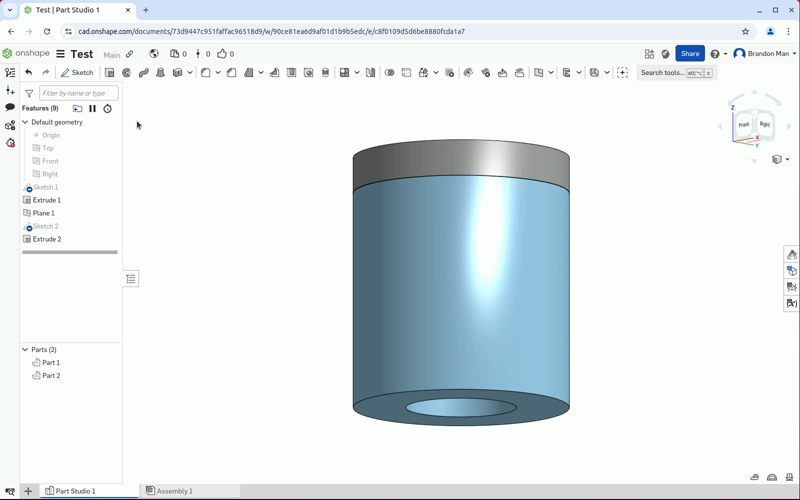
key(left, 3)
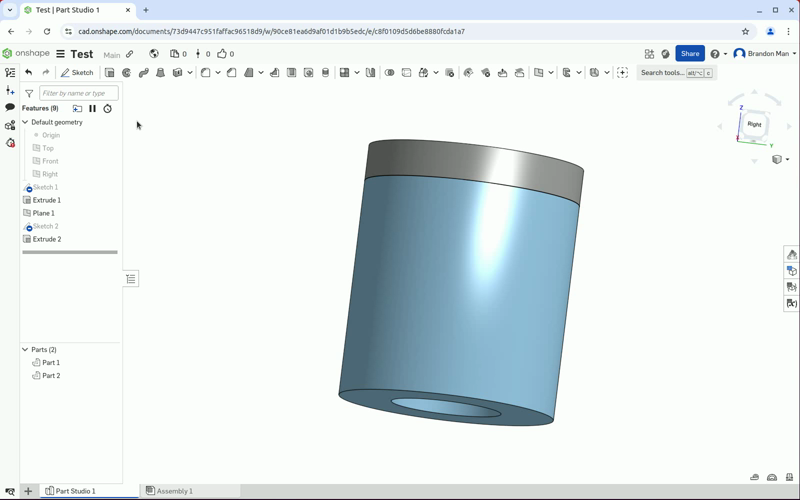
key(right, 3)
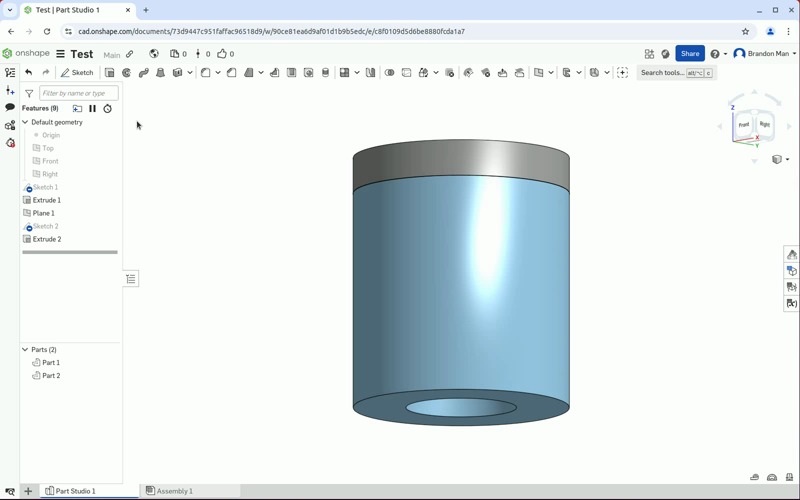
key(down, 3)
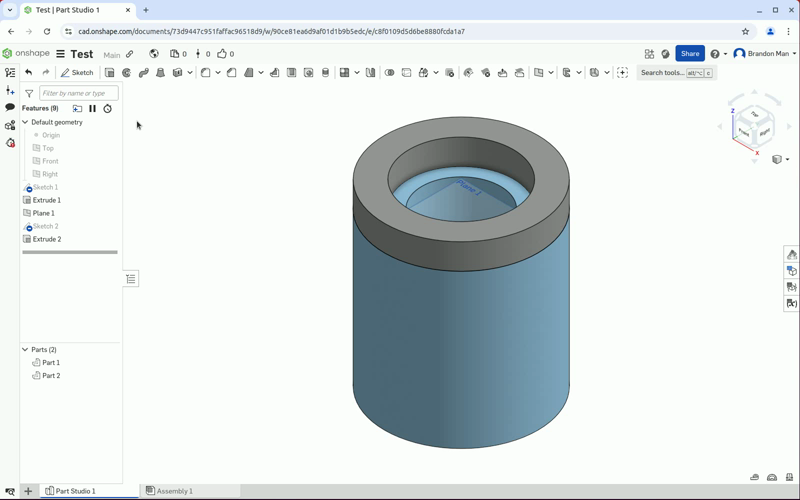
mouse_move(73, 189)
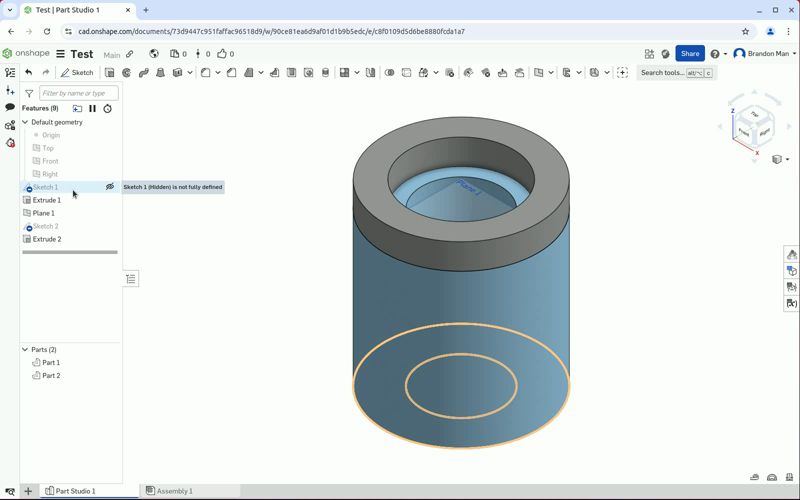
click(73, 189)